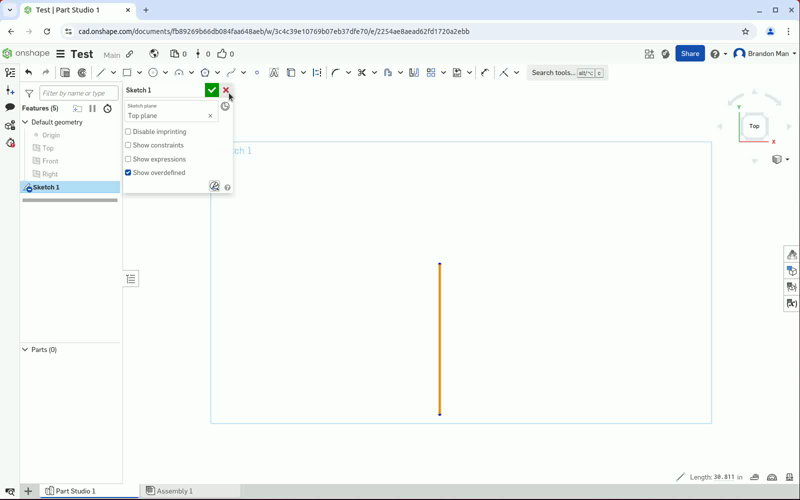
key(shift+h)
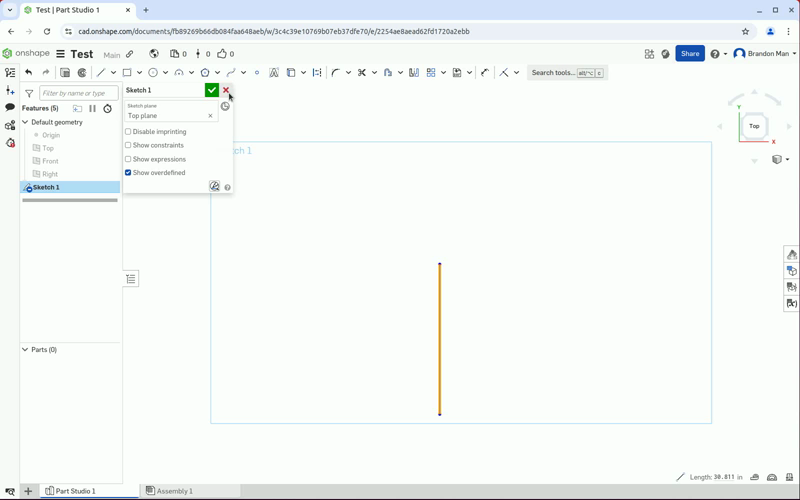
key(shift+s)
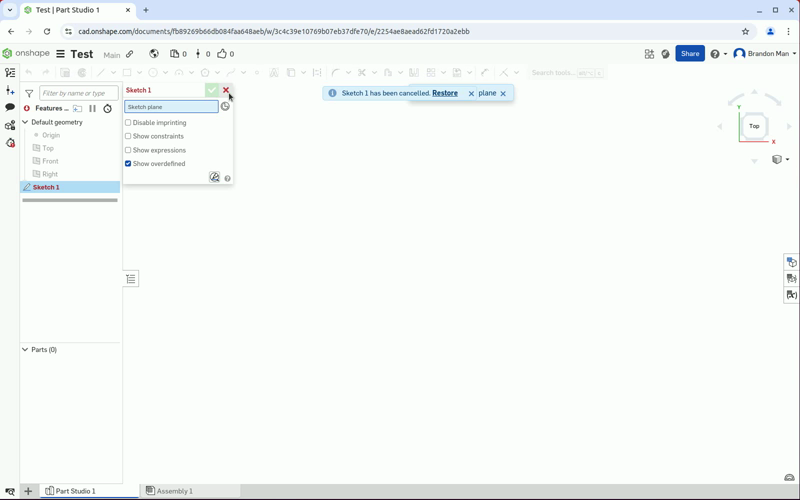
mouse_move(73, 150)
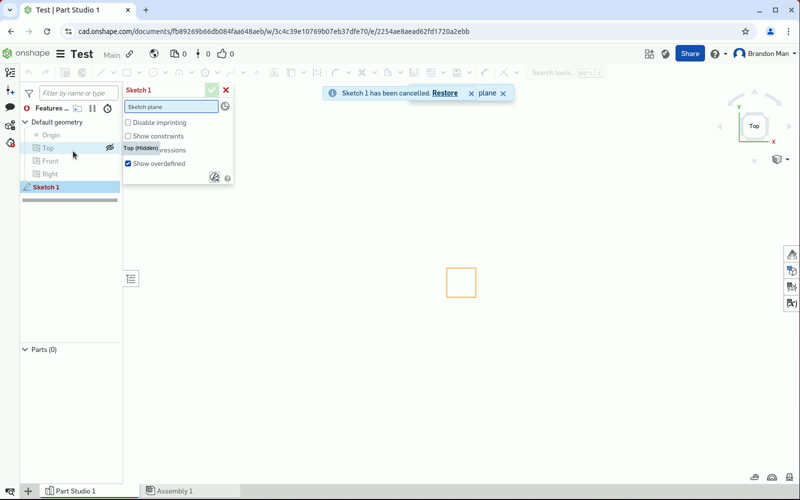
click(73, 150)
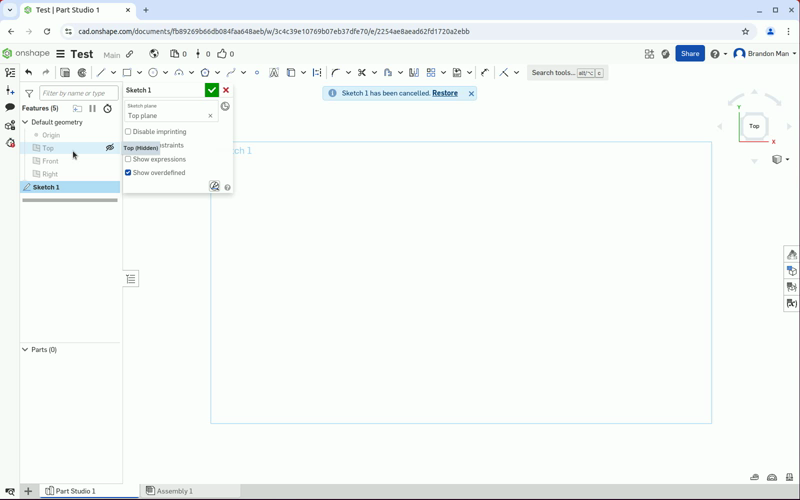
mouse_move(73, 352)
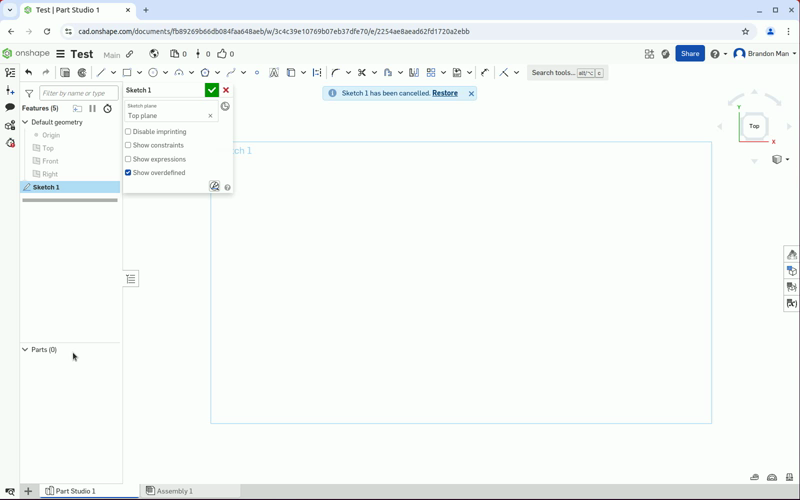
key(y)
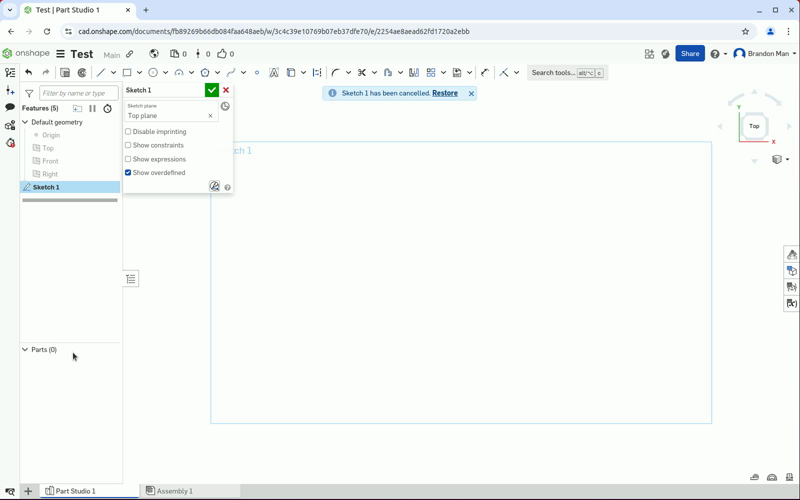
key(l)
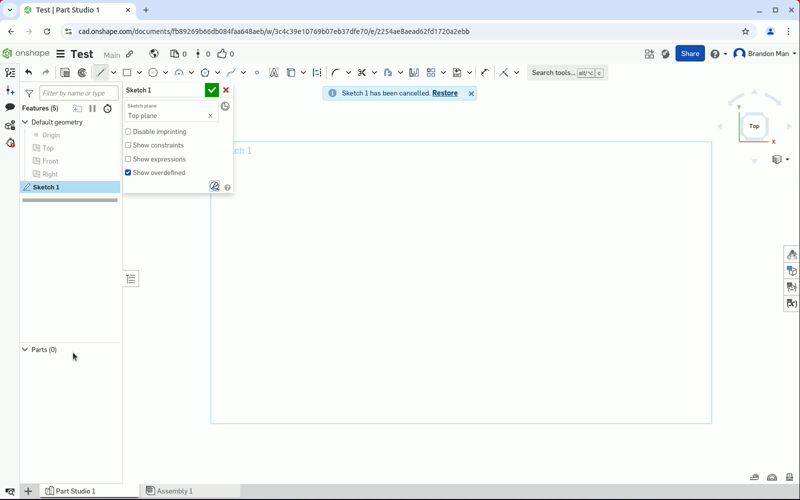
key_down(shift)
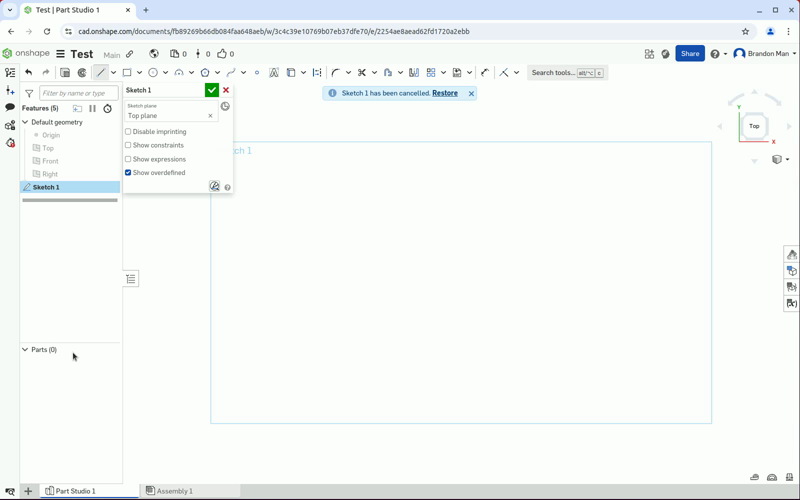
mouse_move(348, 339)
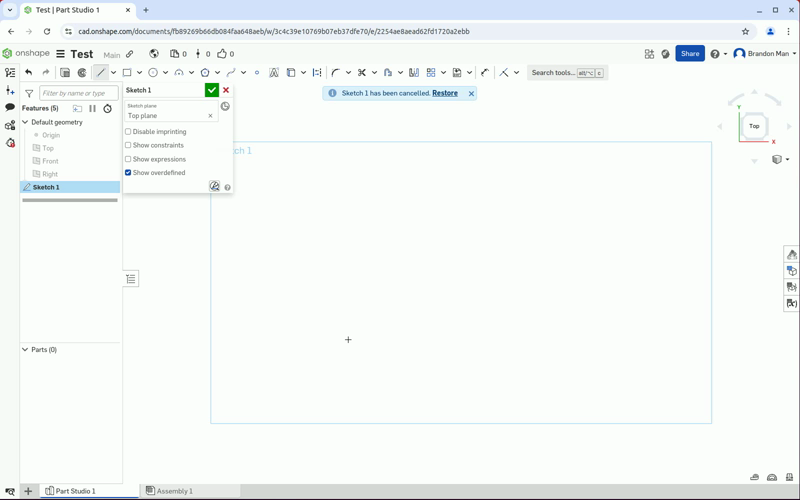
click(348, 339)
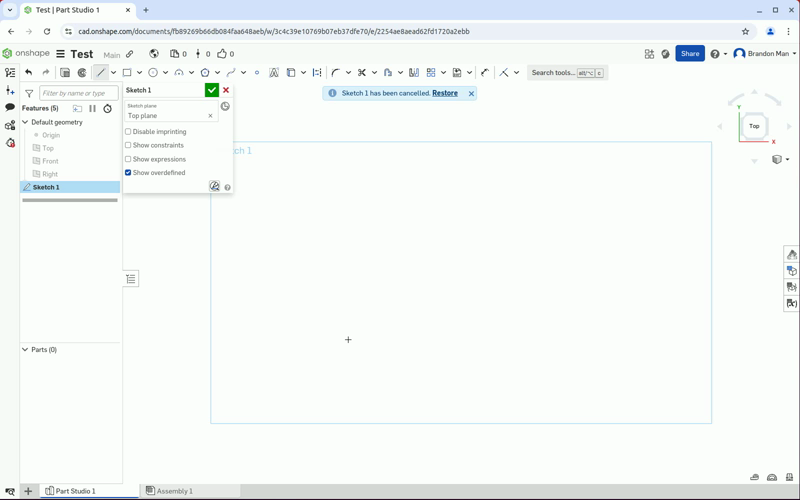
key_up(shift)
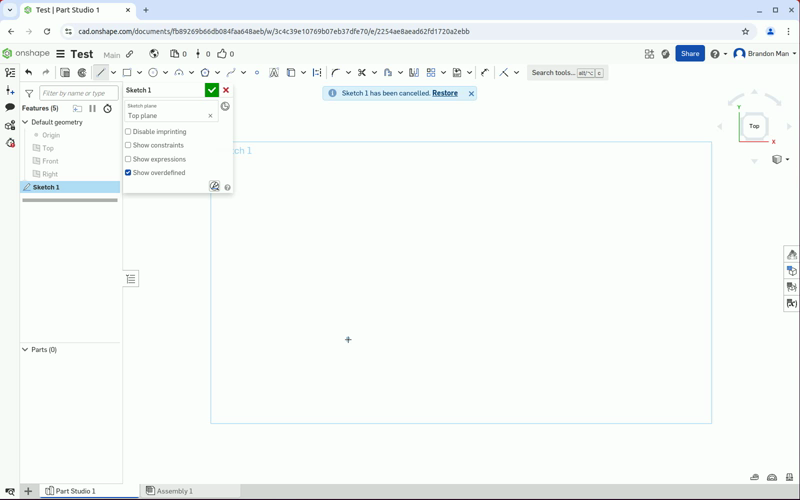
key_down(shift)
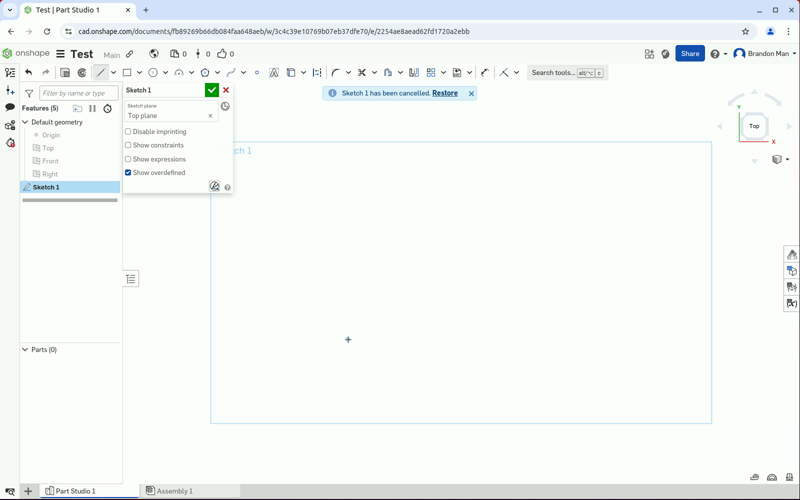
mouse_move(572, 339)
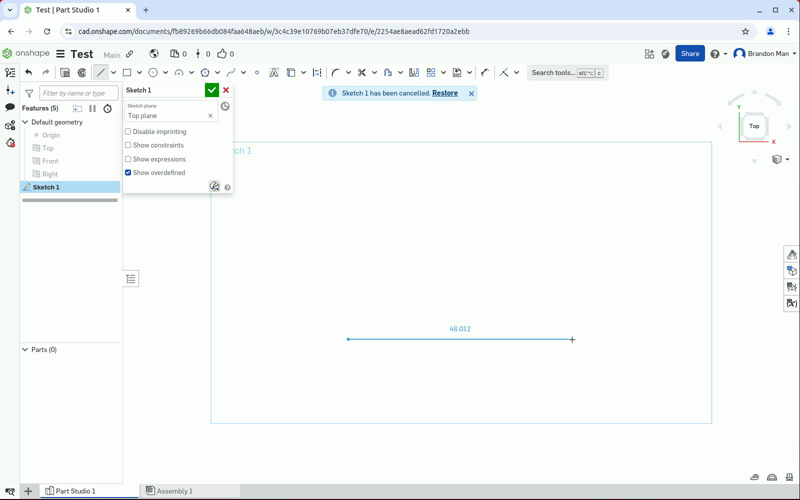
click(572, 339)
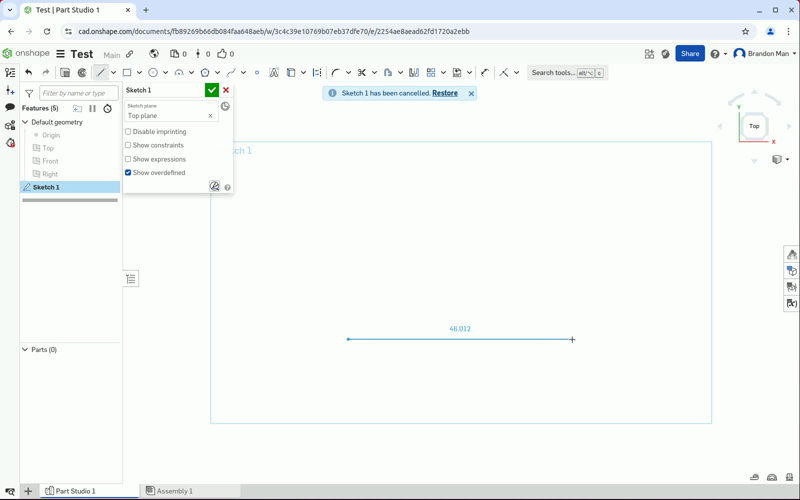
key_up(shift)
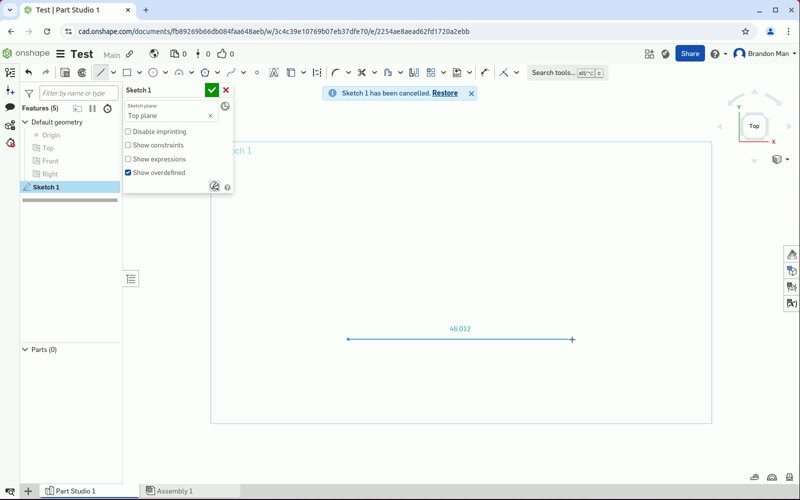
key_down(shift)
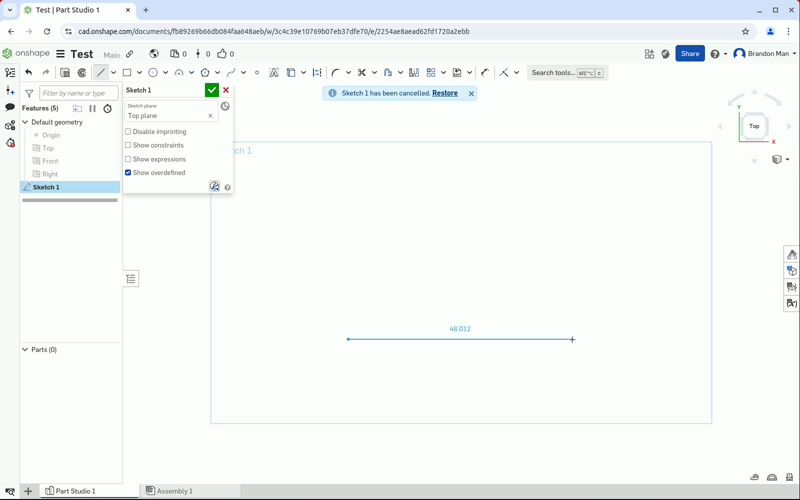
mouse_move(572, 226)
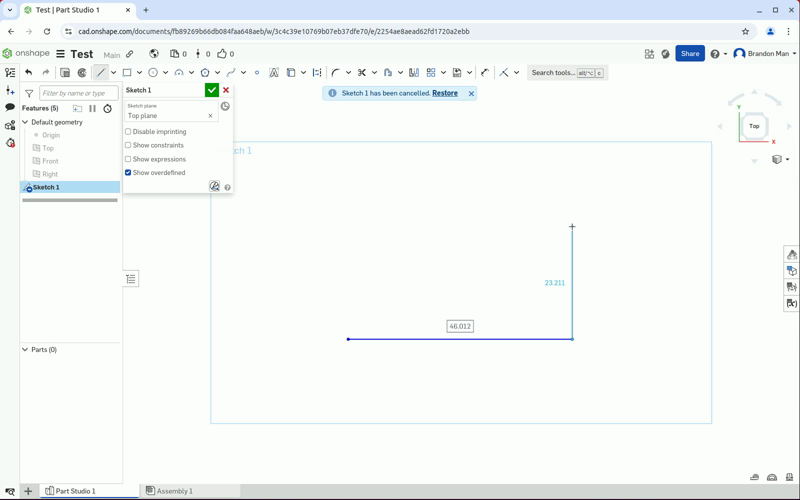
click(572, 226)
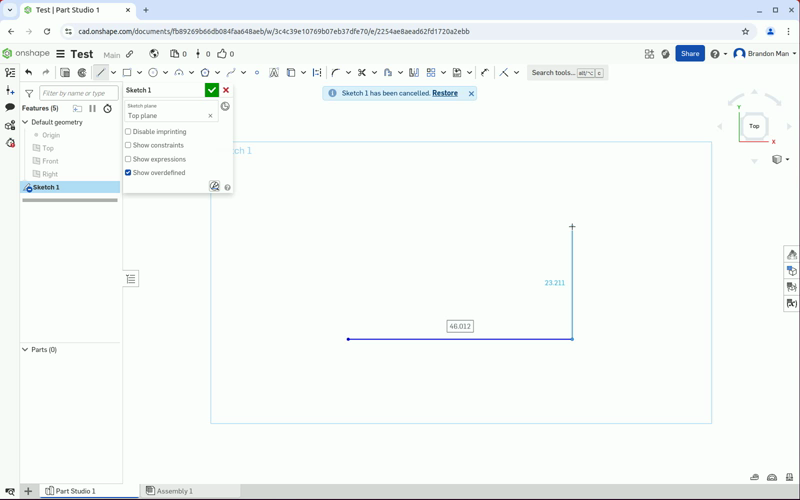
key_up(shift)
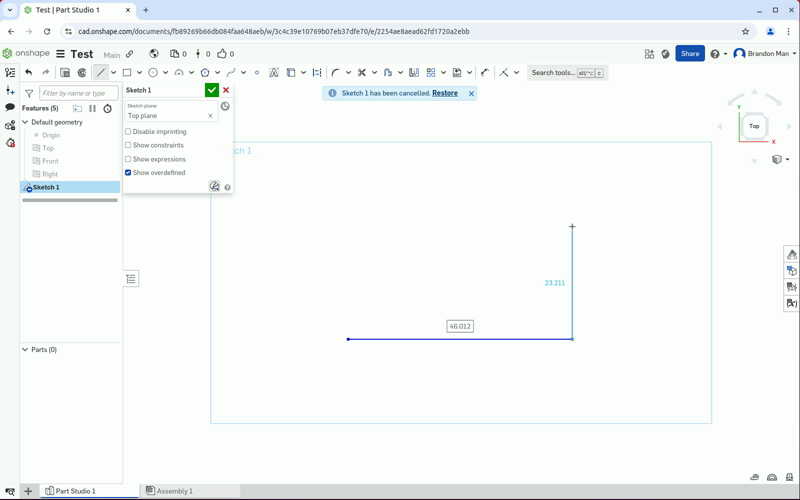
key_down(shift)
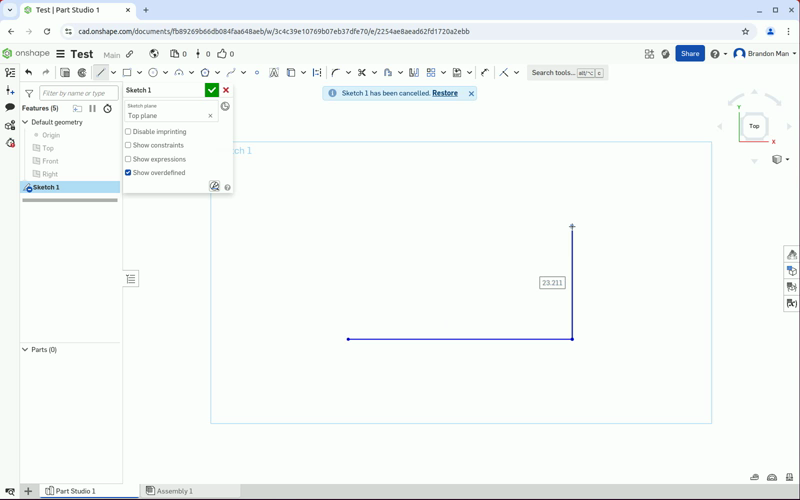
mouse_move(348, 226)
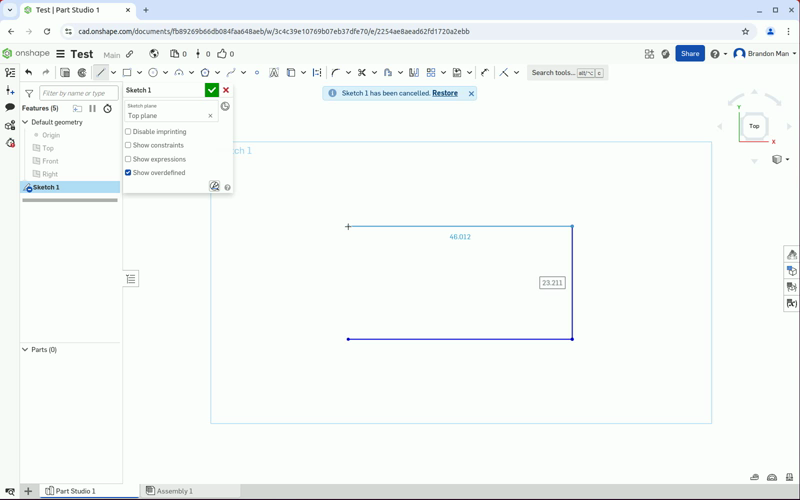
click(348, 226)
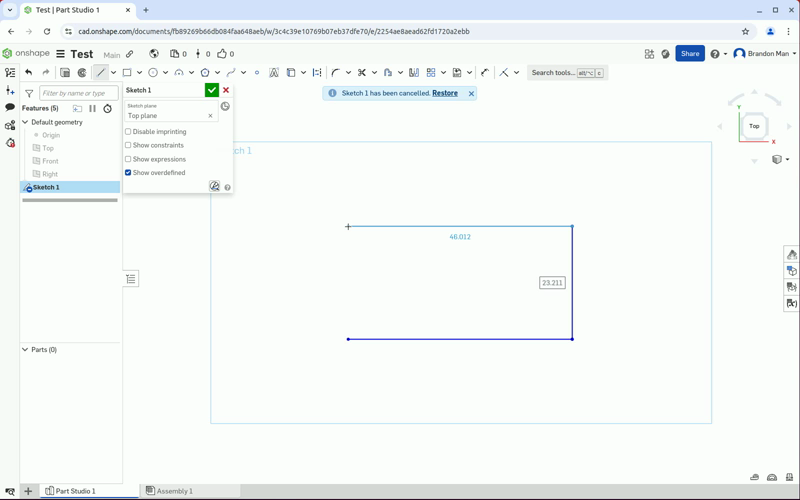
key_up(shift)
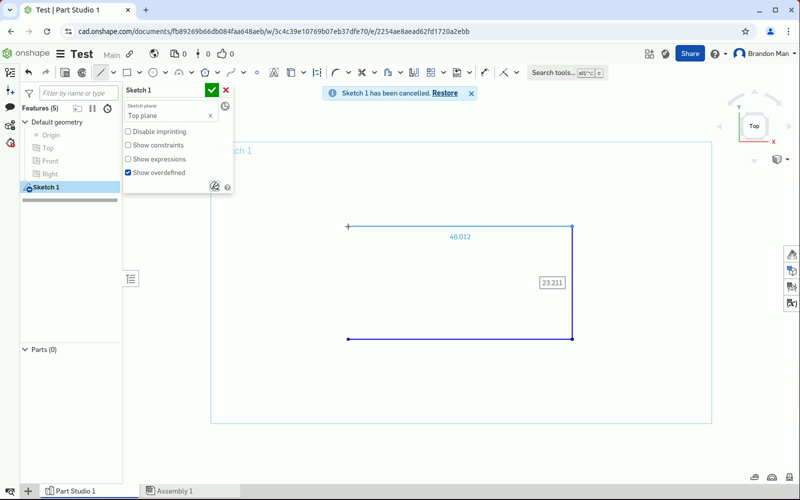
key_down(shift)
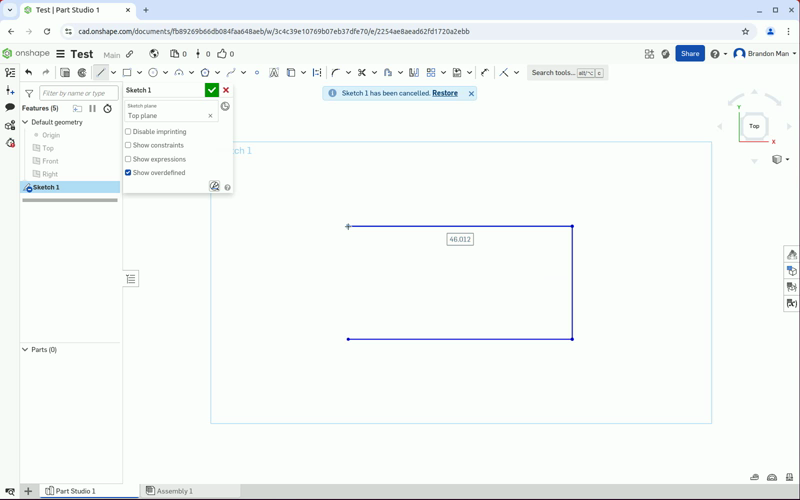
mouse_move(348, 339)
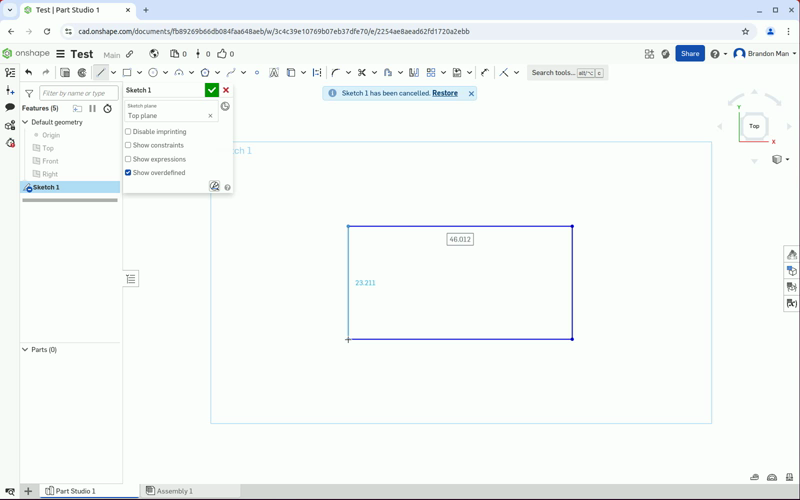
key_up(shift)
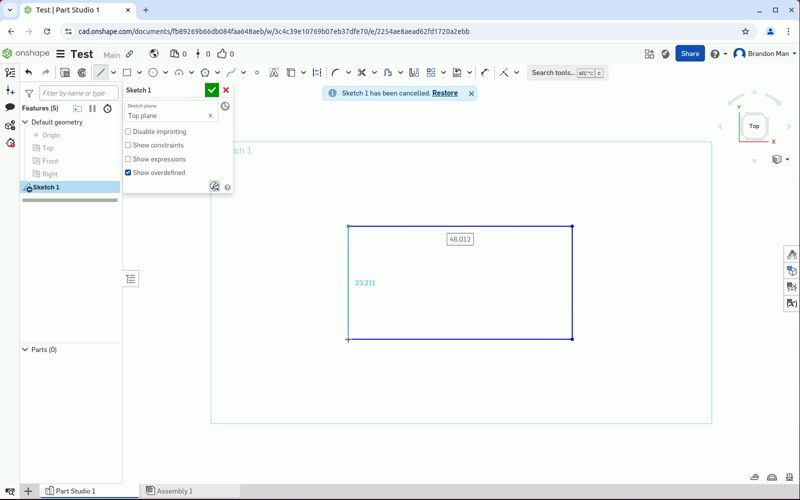
click(348, 339)
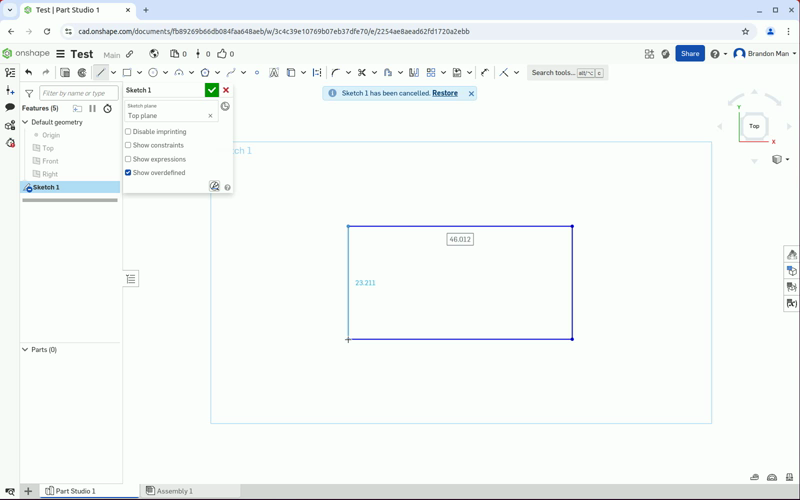
key(esc)
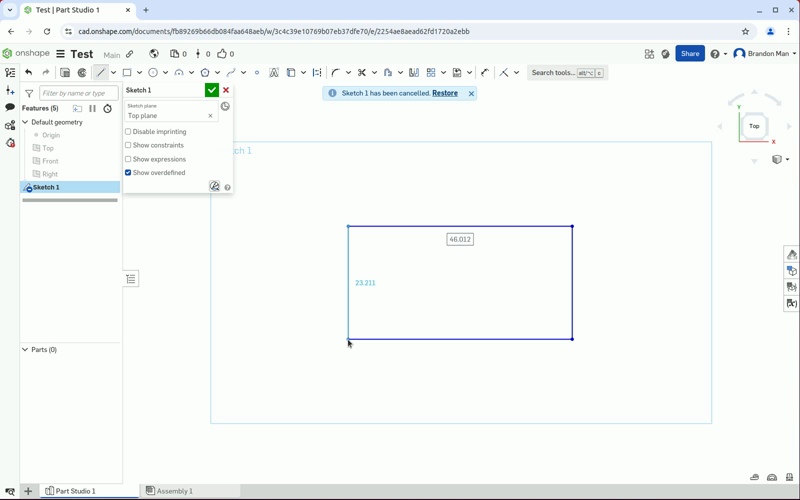
mouse_move(394, 279)
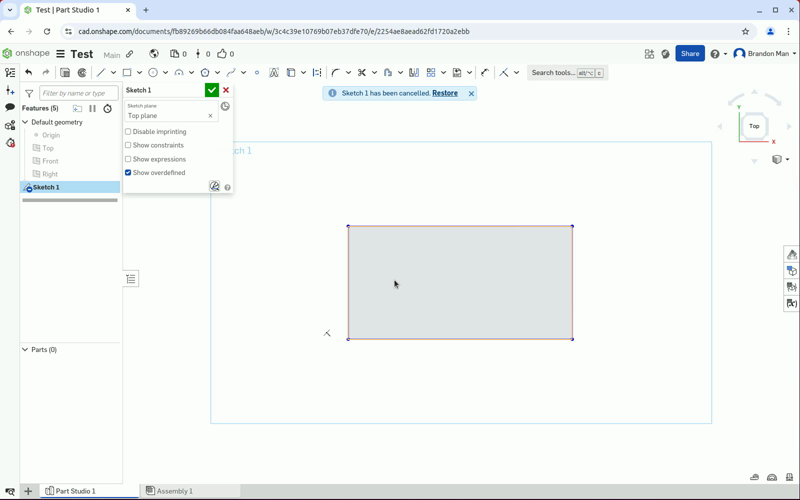
click(394, 279)
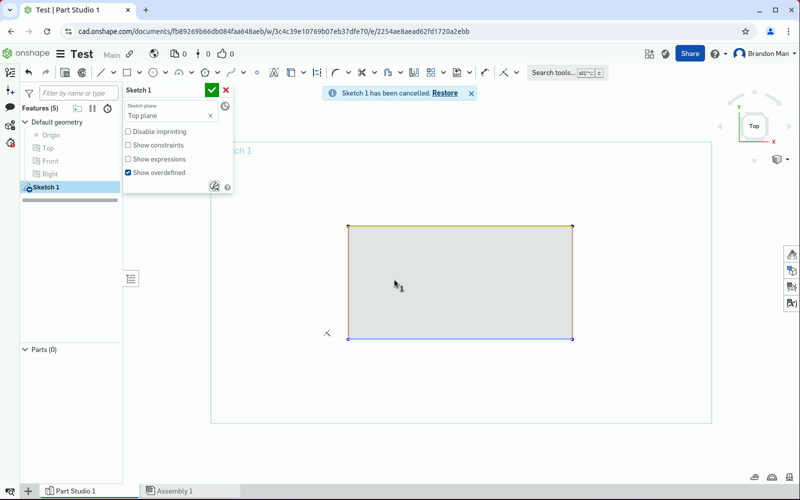
mouse_move(73, 352)
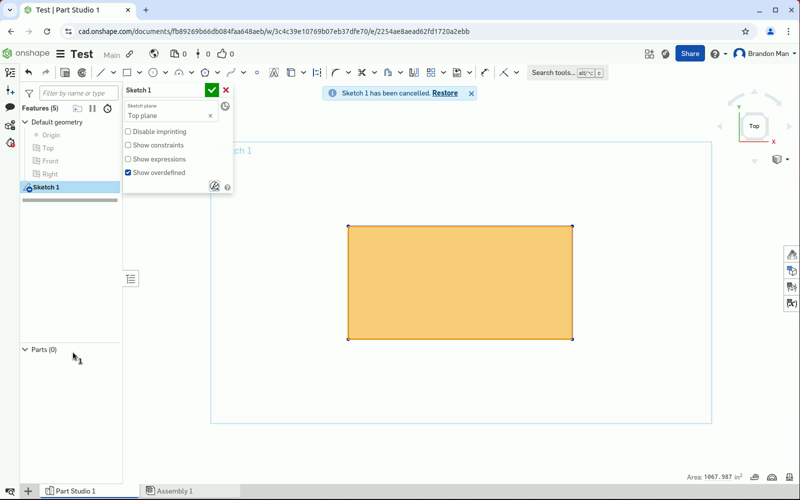
key(shift+y)
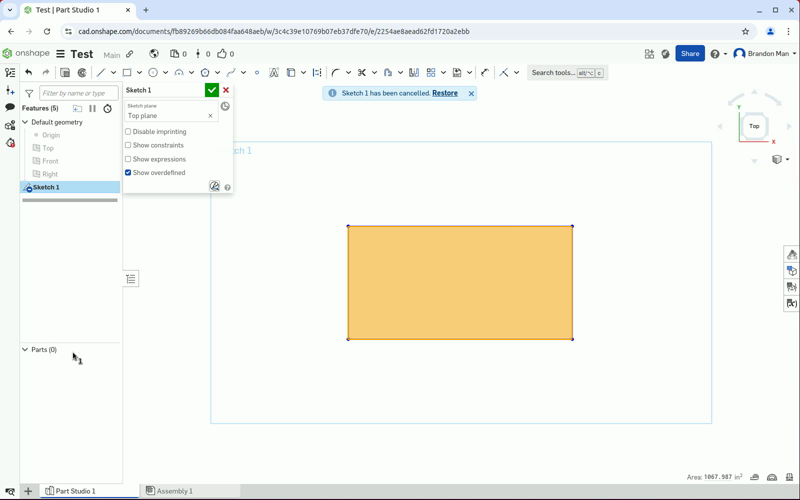
key(shift+e)
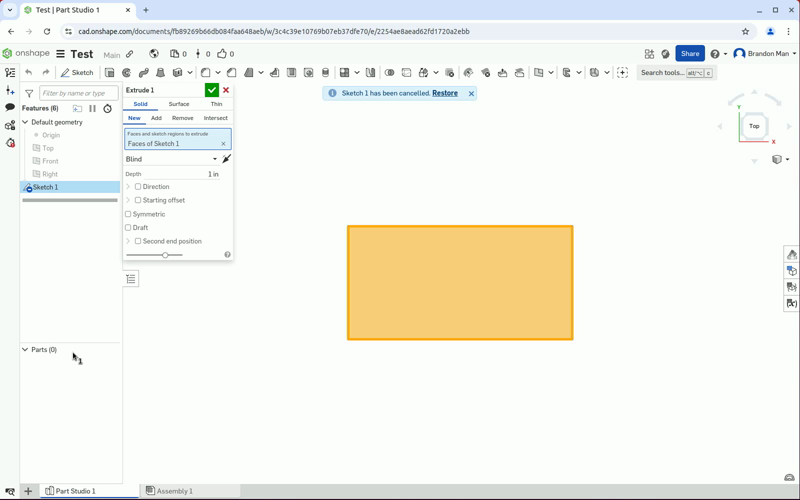
mouse_move(143, 106)
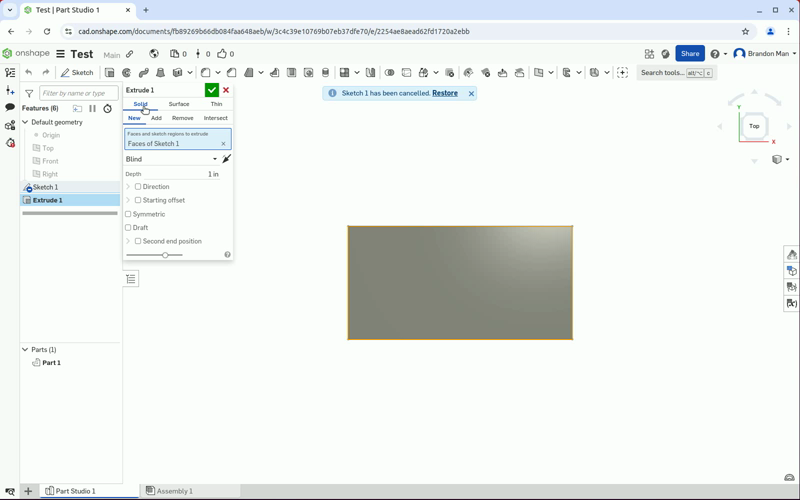
click(143, 106)
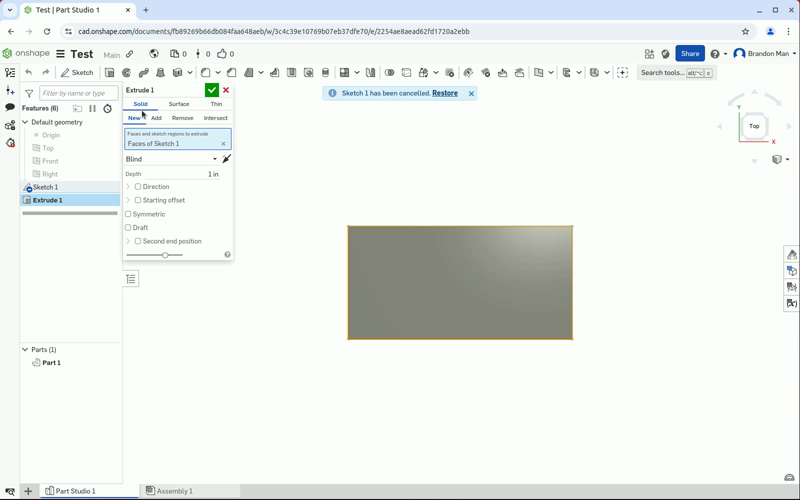
mouse_move(137, 120)
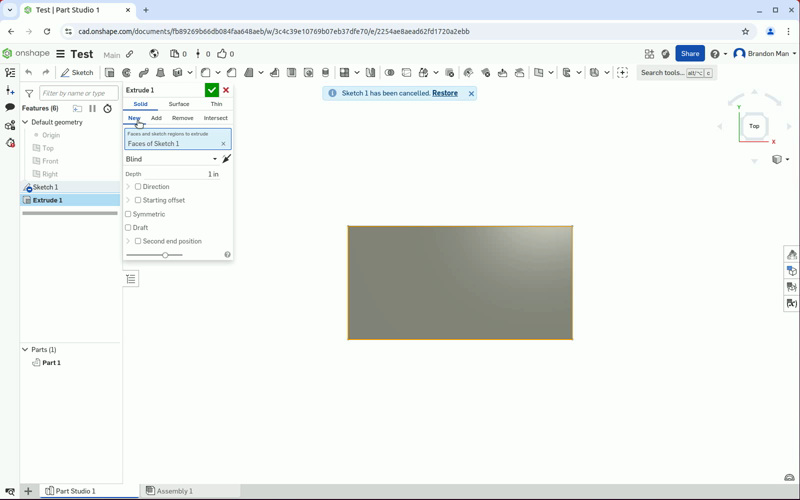
click(137, 120)
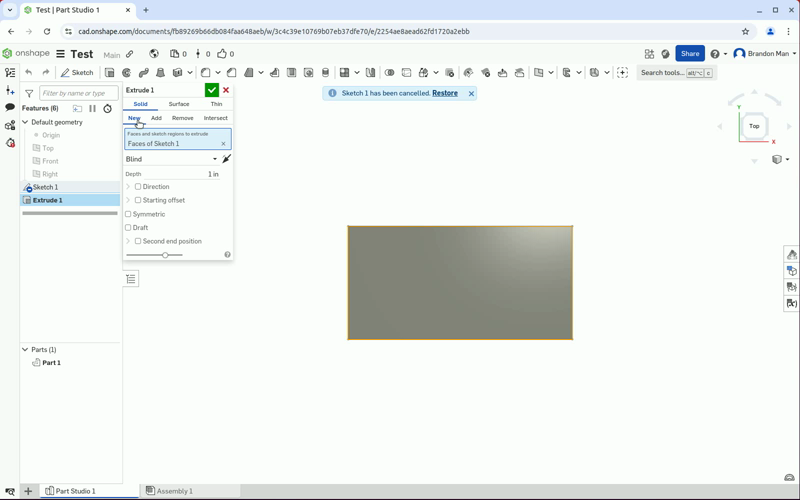
key(tab, 4)
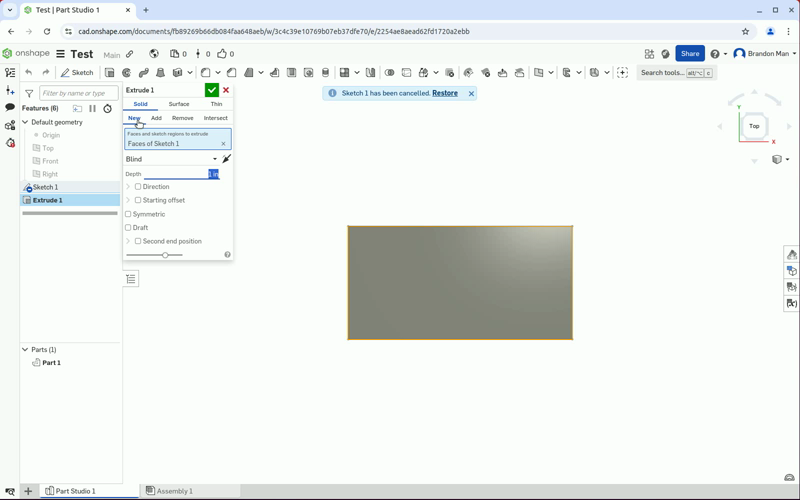
text(-1.926)
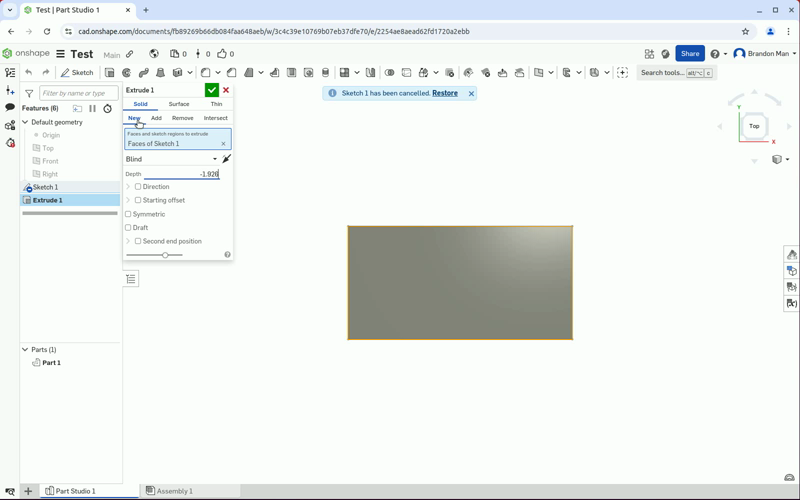
key(enter)
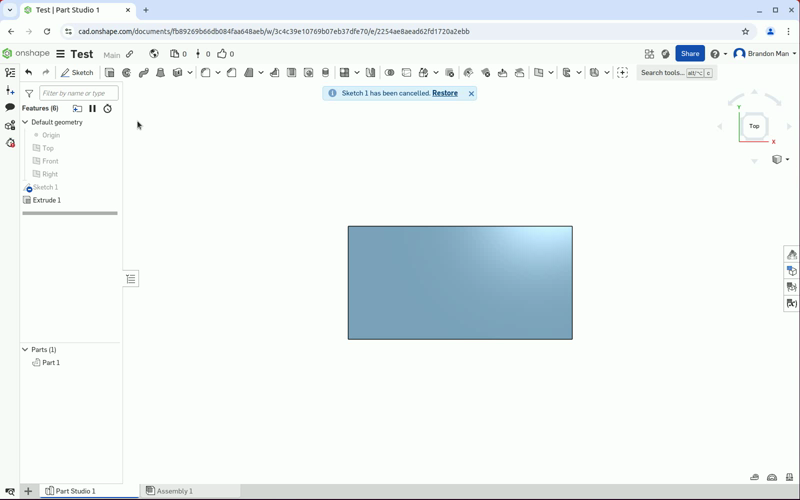
key(shift+h)
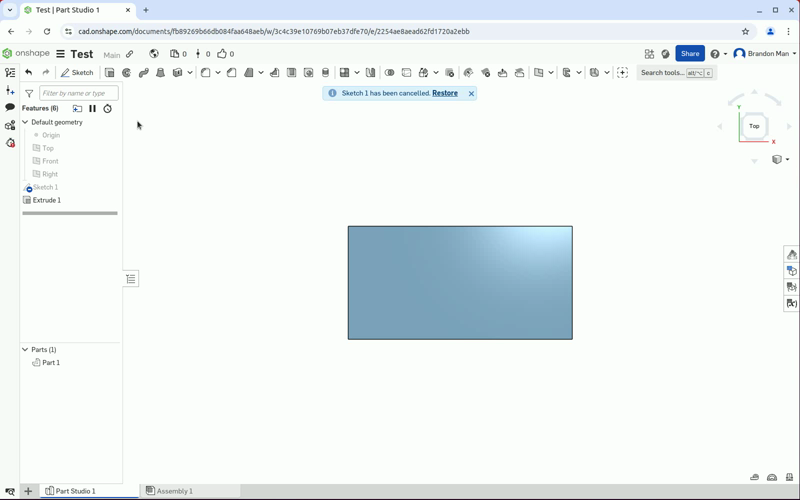
key(shift+h)
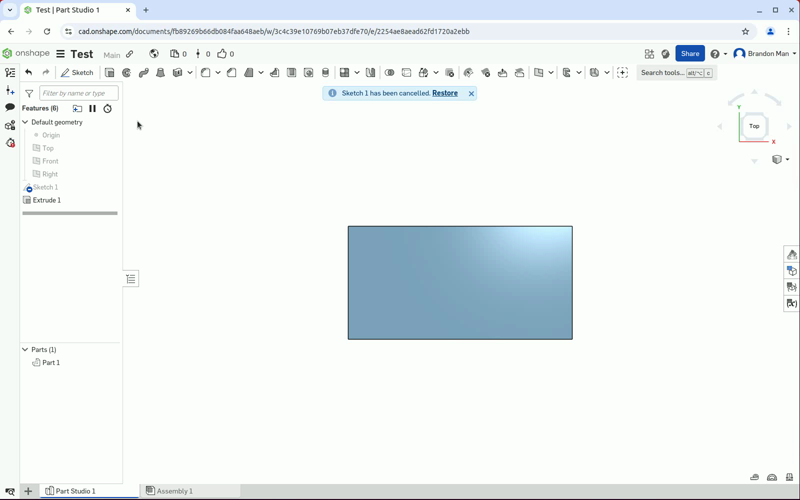
mouse_move(73, 189)
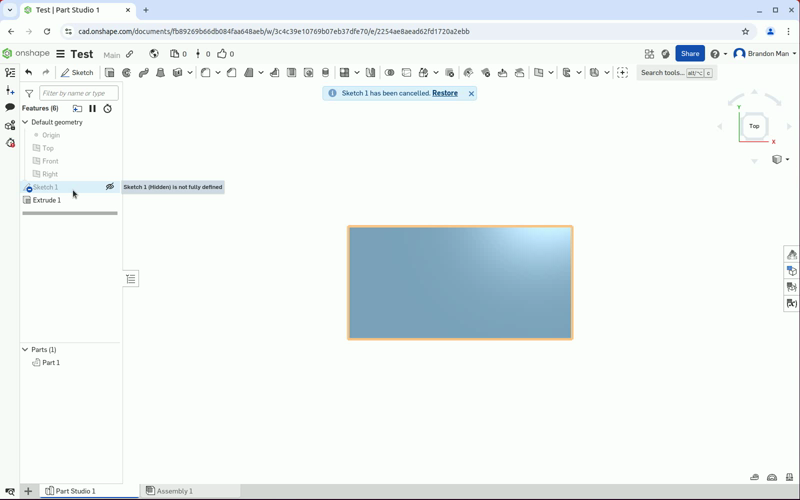
click(73, 189)
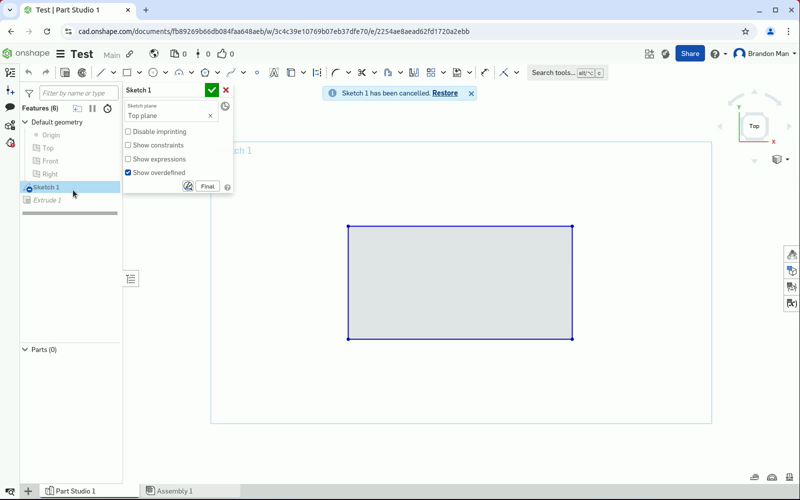
mouse_move(229, 92)
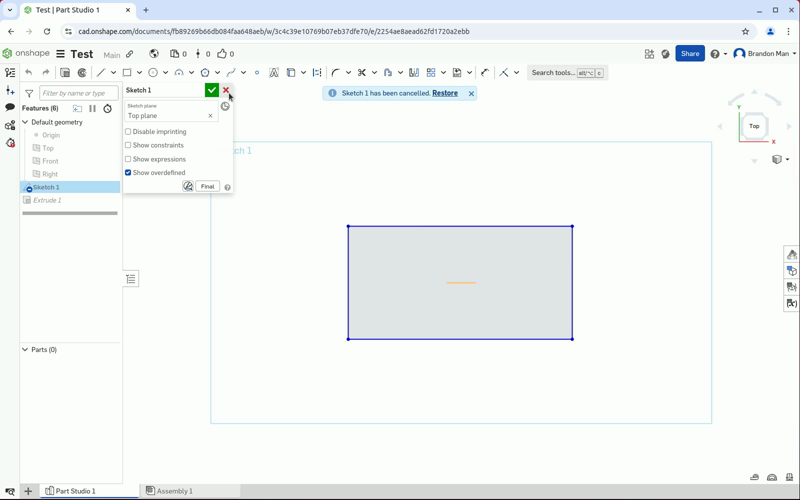
click(229, 92)
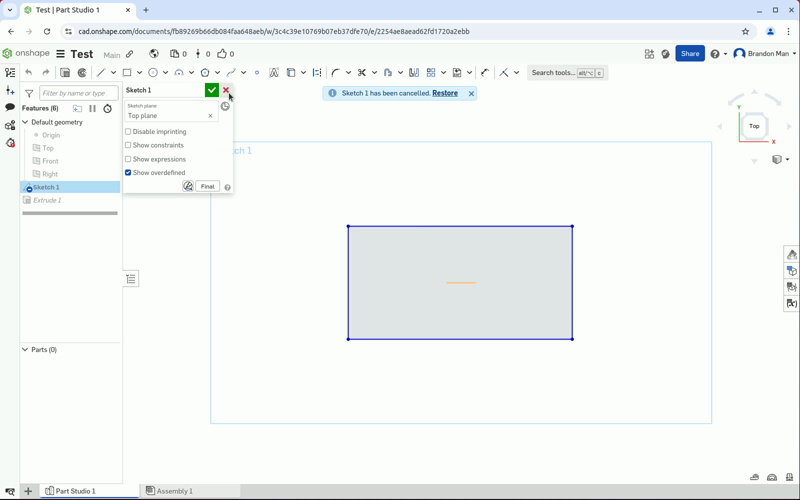
key(shift+s)
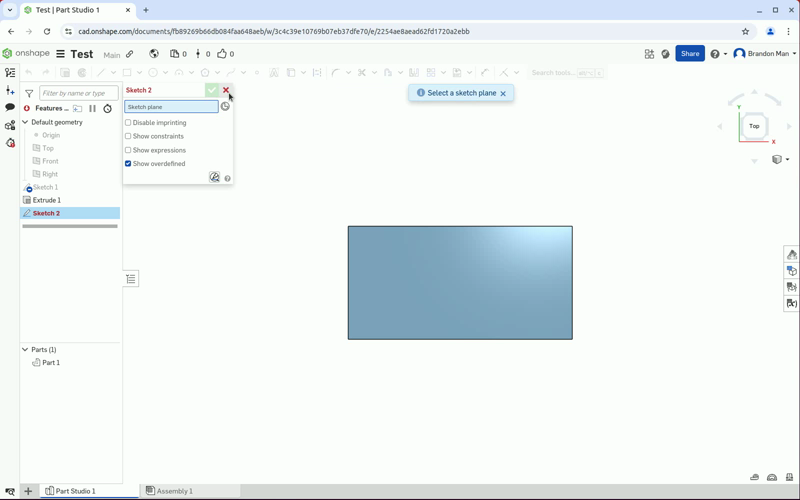
mouse_move(73, 150)
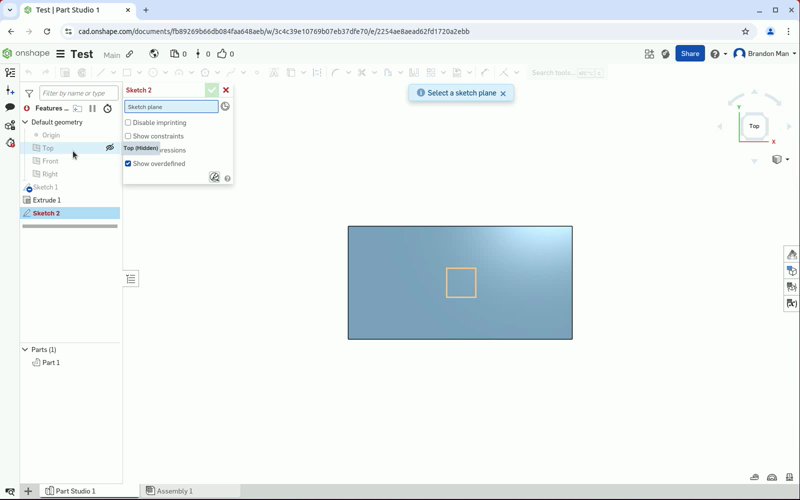
click(73, 150)
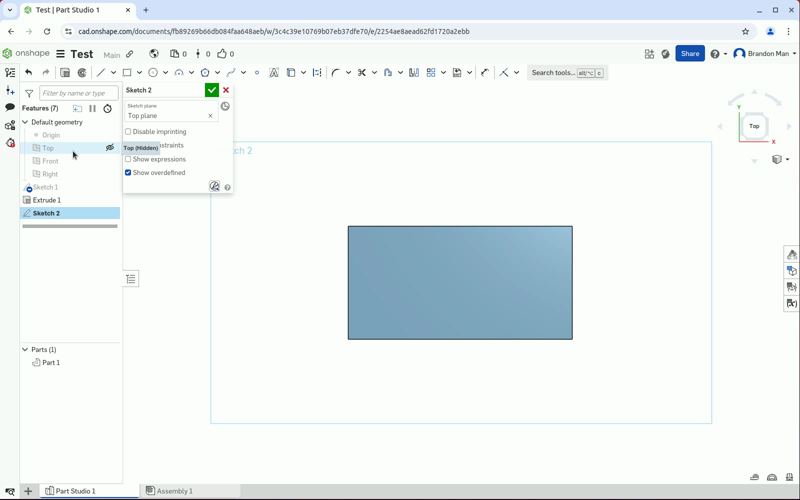
mouse_move(73, 352)
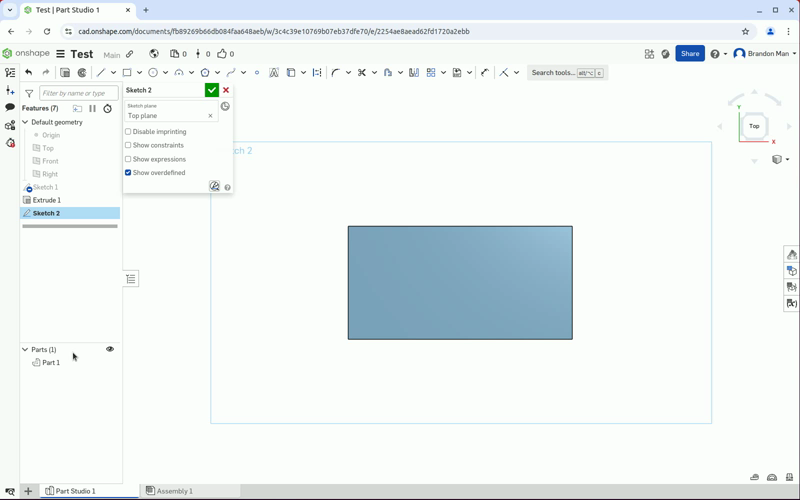
key(y)
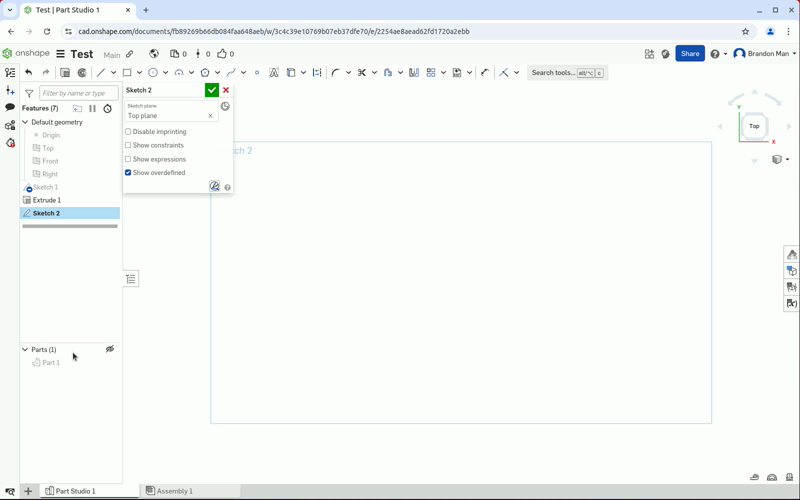
key(l)
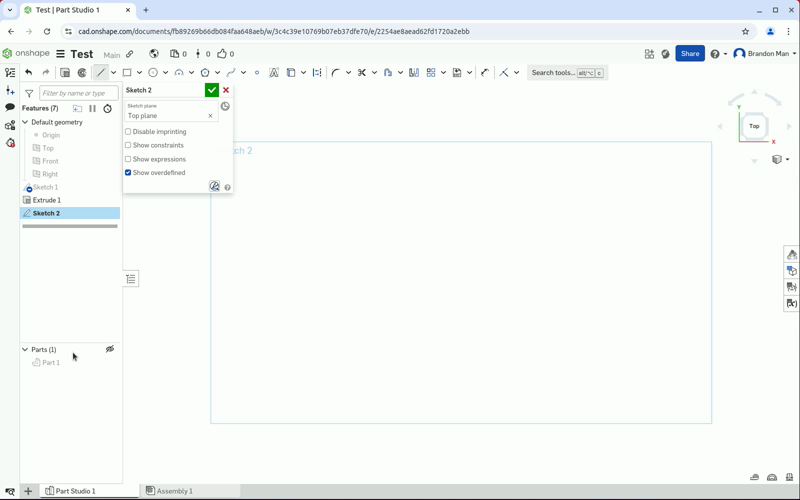
key_down(shift)
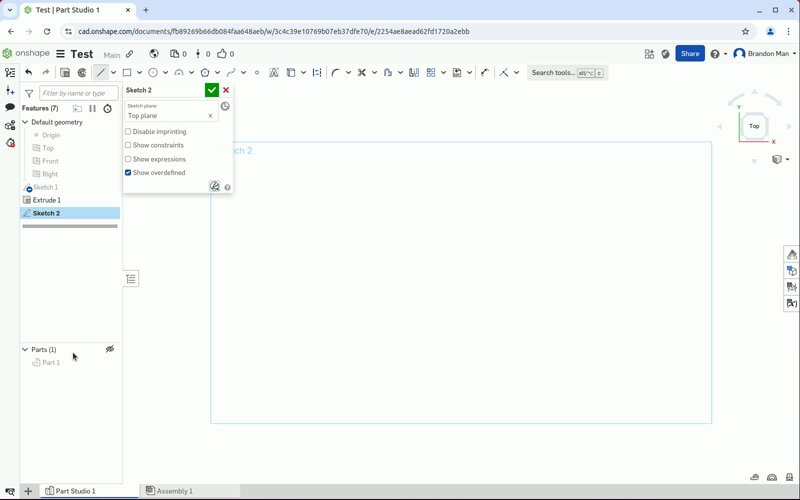
mouse_move(390, 311)
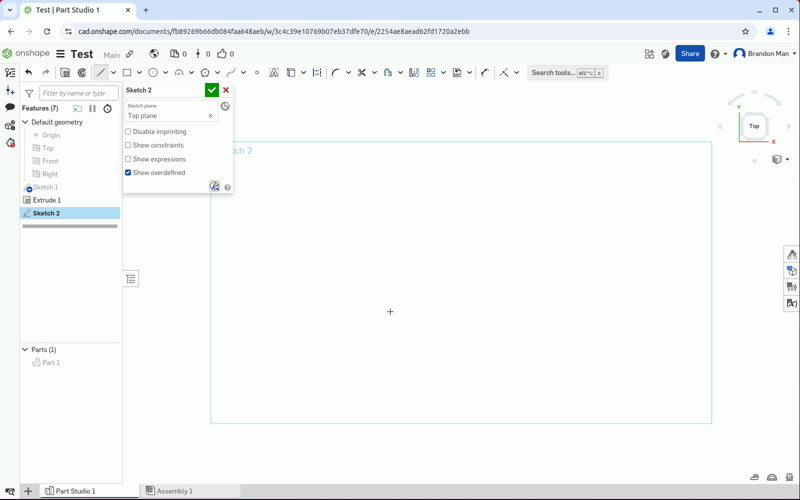
click(390, 311)
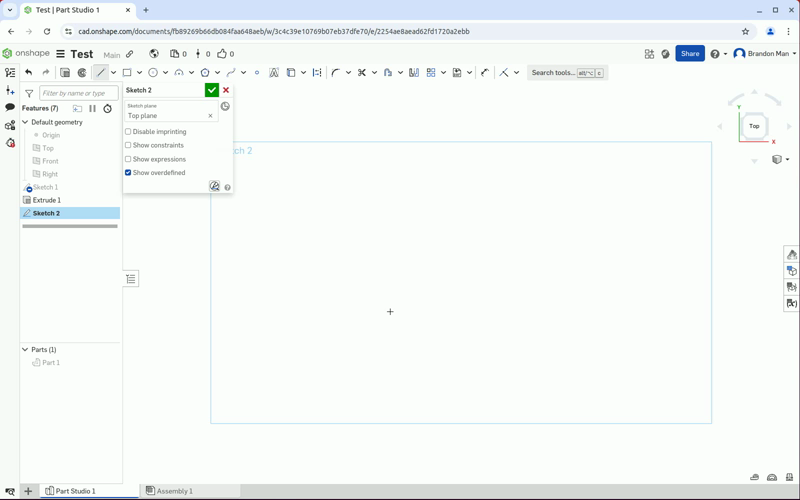
key_up(shift)
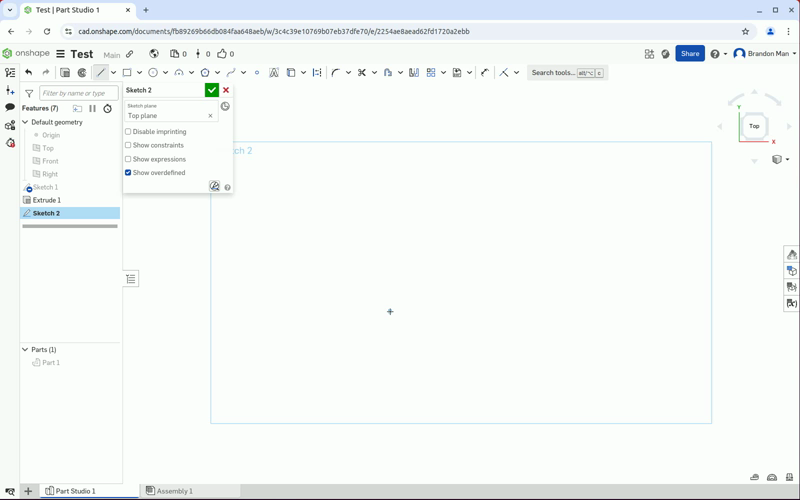
key_down(shift)
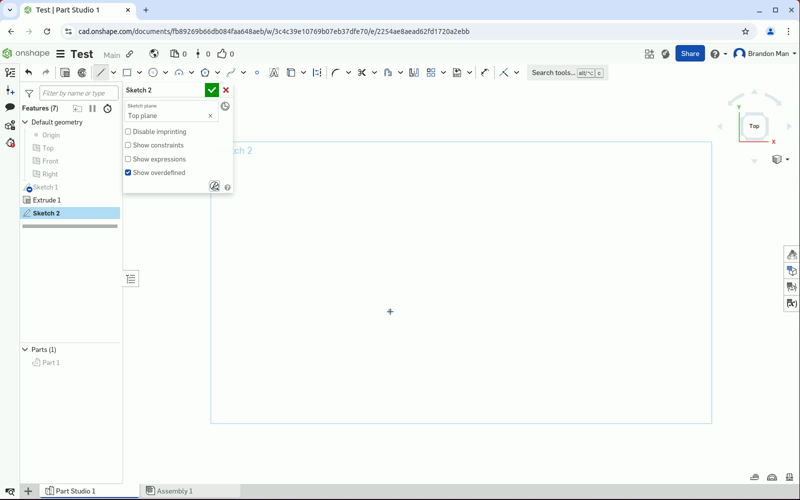
mouse_move(530, 311)
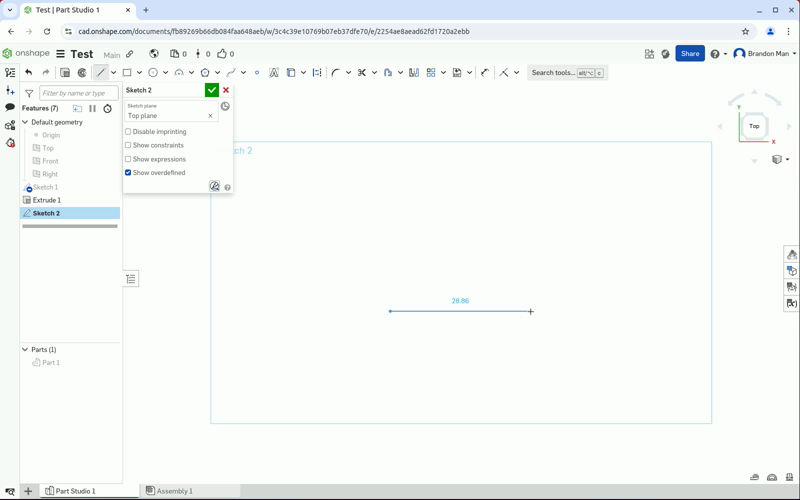
click(530, 311)
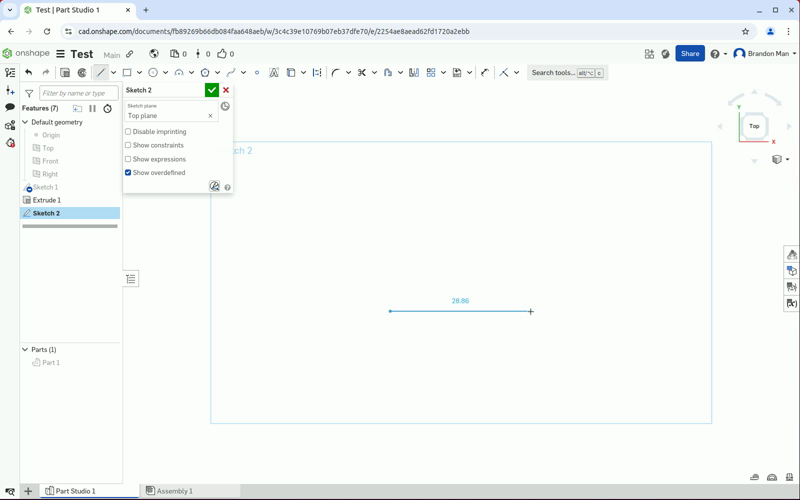
key_up(shift)
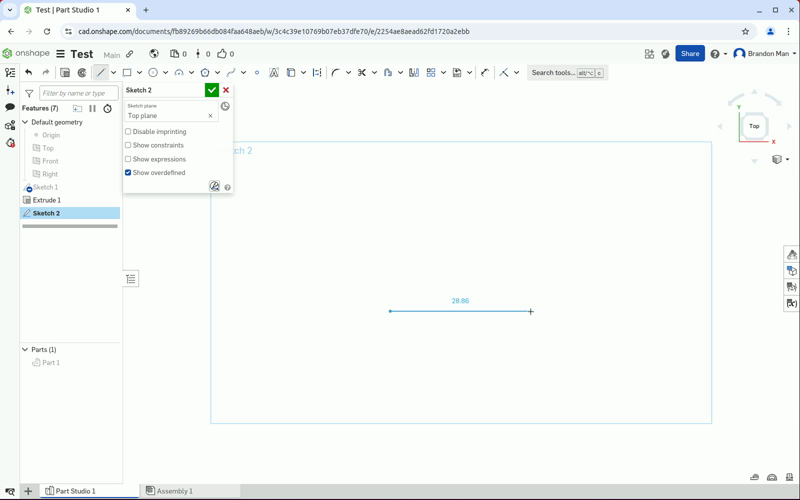
key_down(shift)
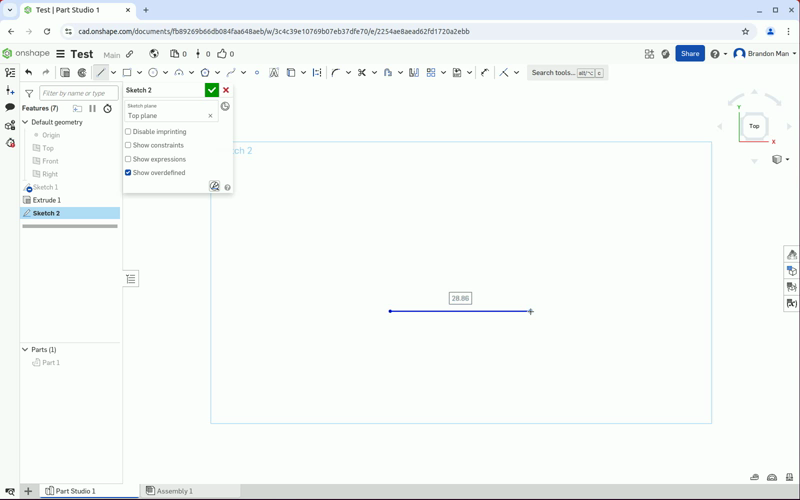
mouse_move(560, 311)
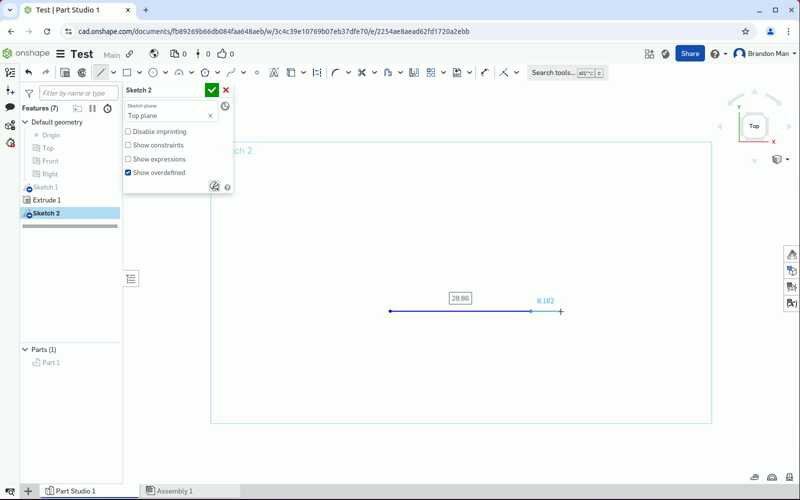
mouse_move(530, 255)
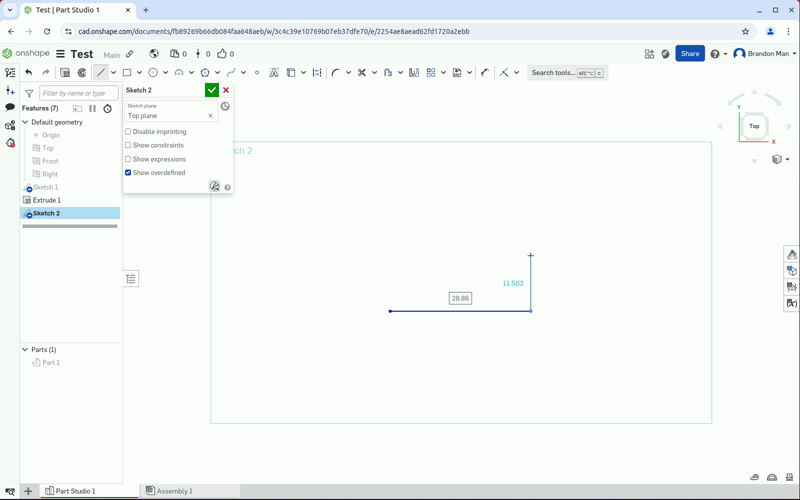
click(530, 255)
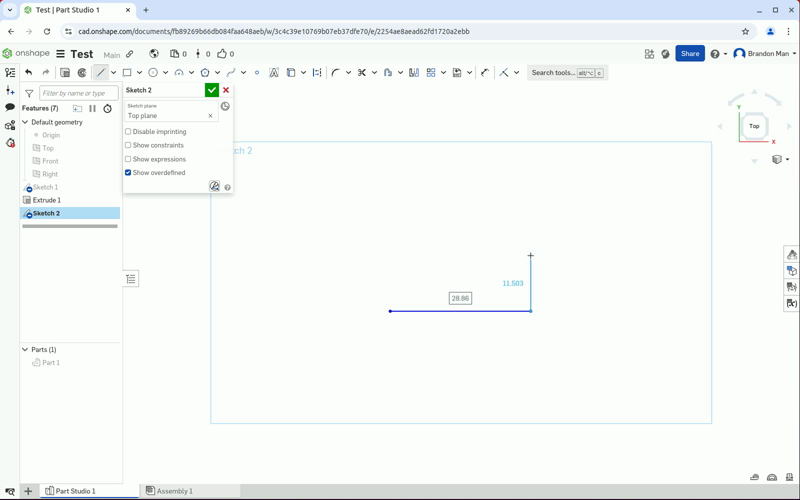
key_up(shift)
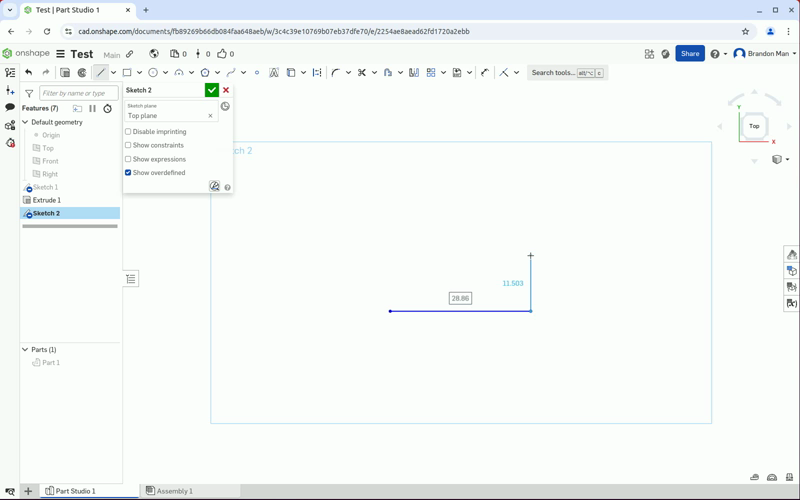
key_down(shift)
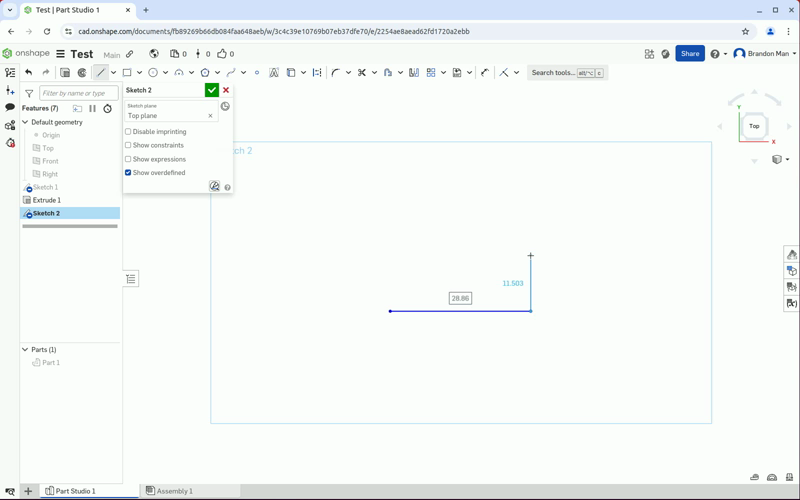
mouse_move(390, 255)
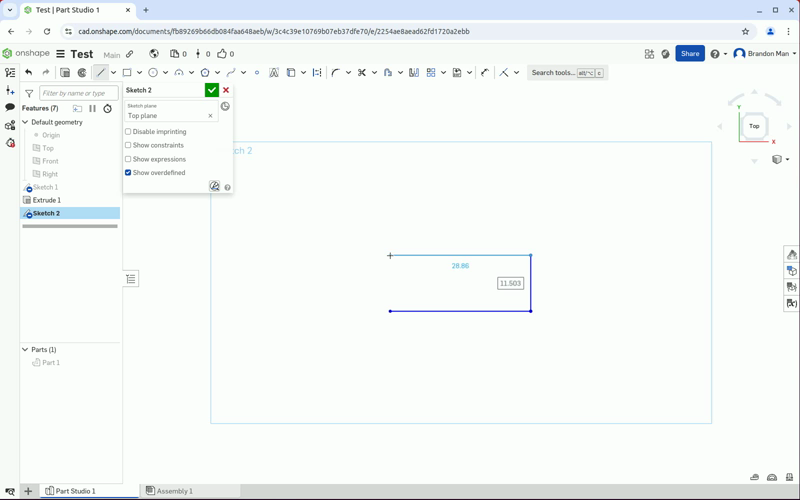
click(390, 255)
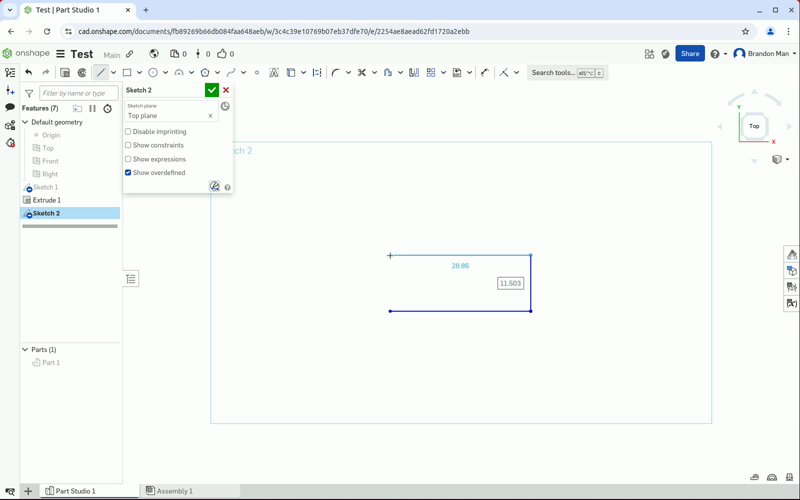
key_up(shift)
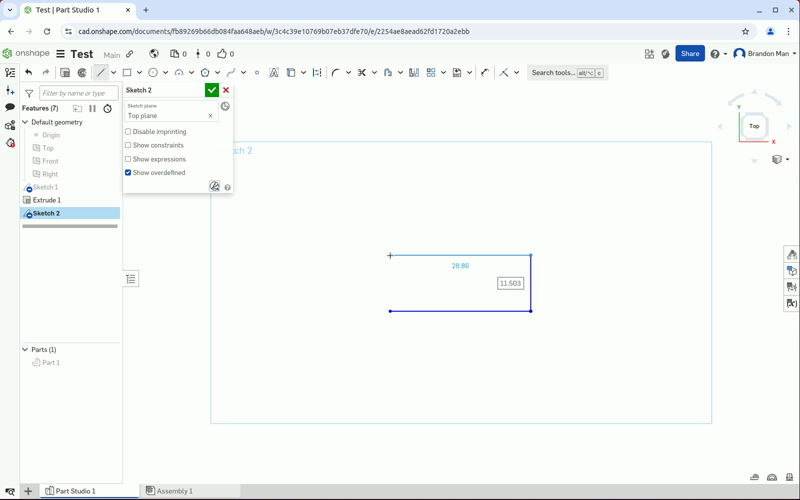
mouse_move(420, 255)
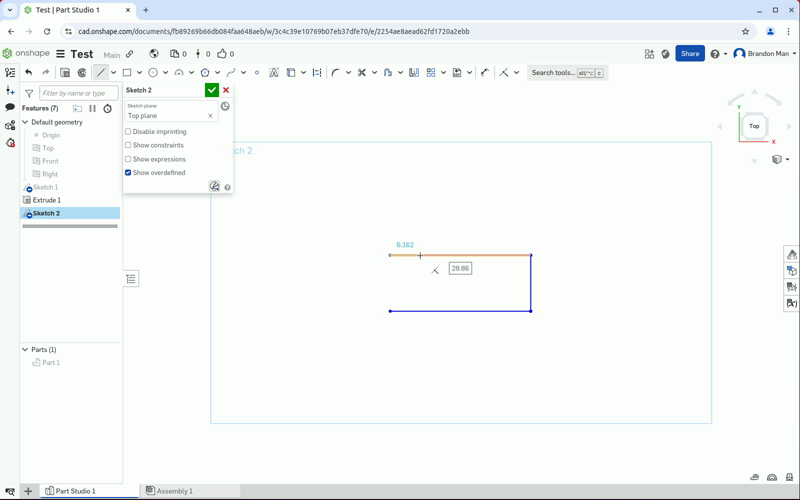
key_down(shift)
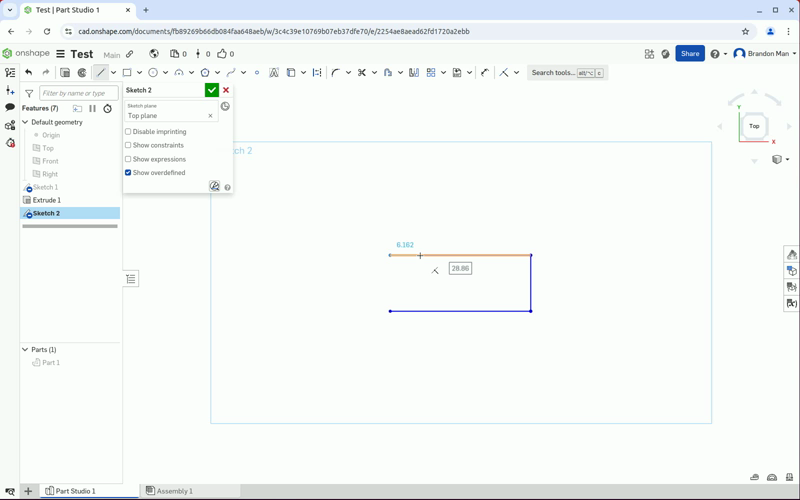
mouse_move(390, 311)
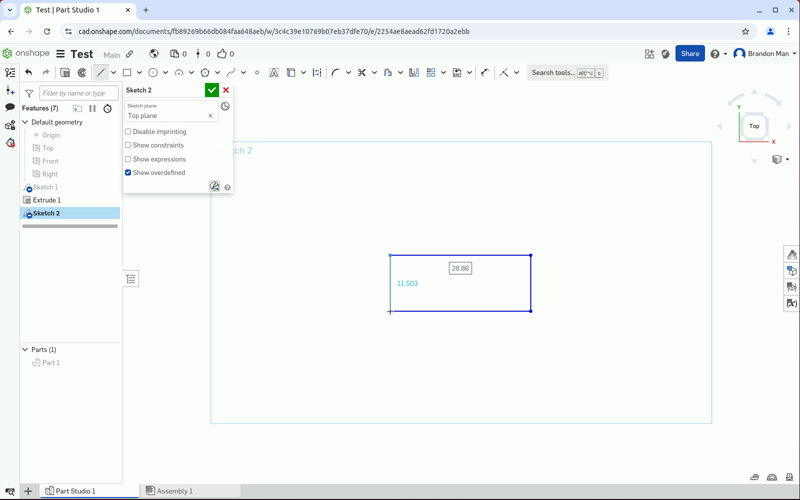
key_up(shift)
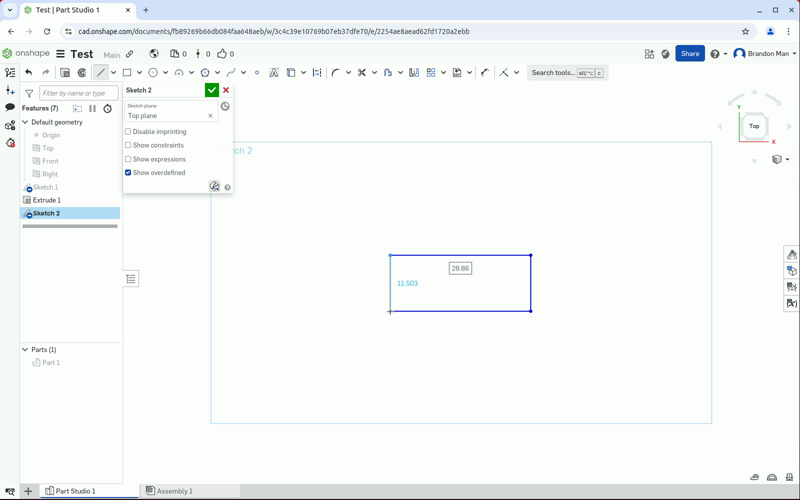
click(390, 311)
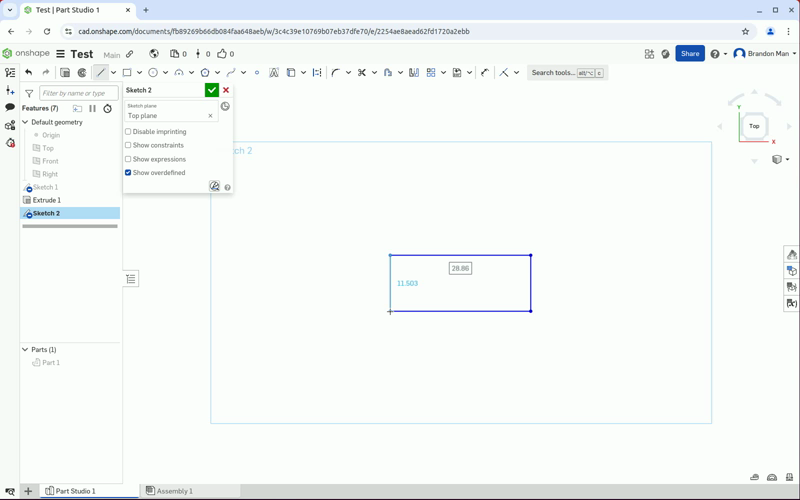
key(esc)
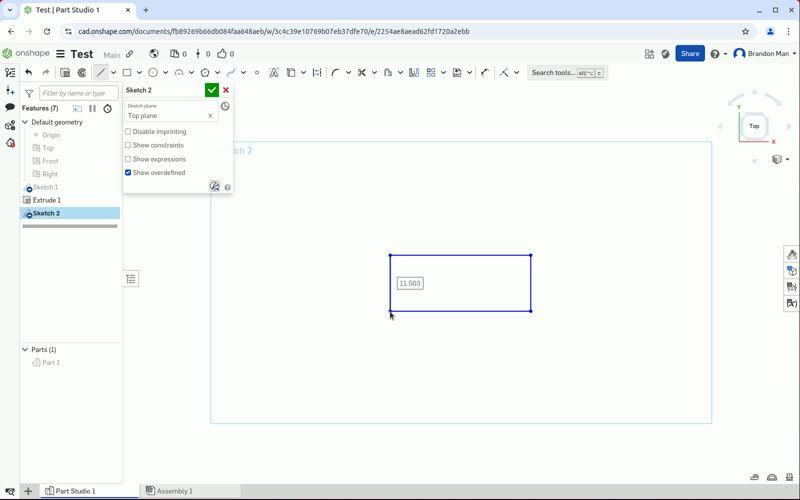
mouse_move(407, 285)
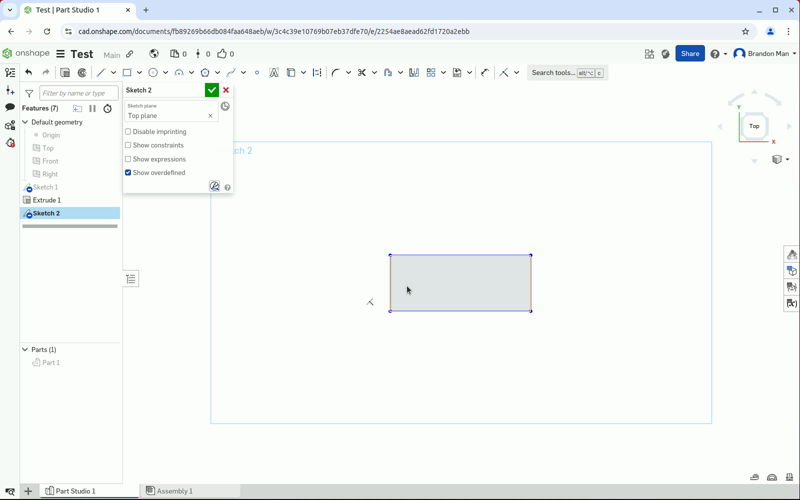
click(407, 285)
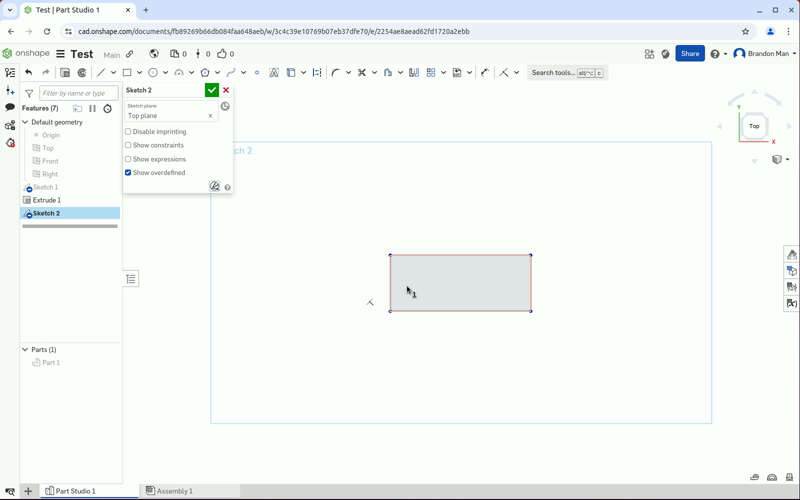
mouse_move(73, 352)
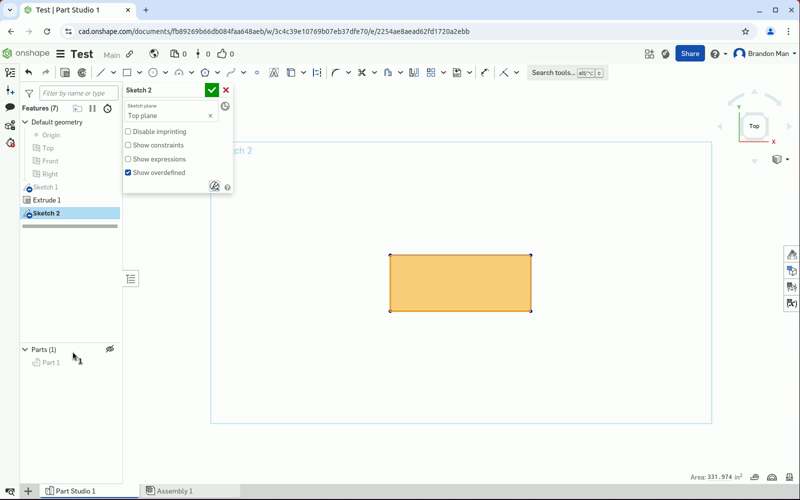
key(shift+y)
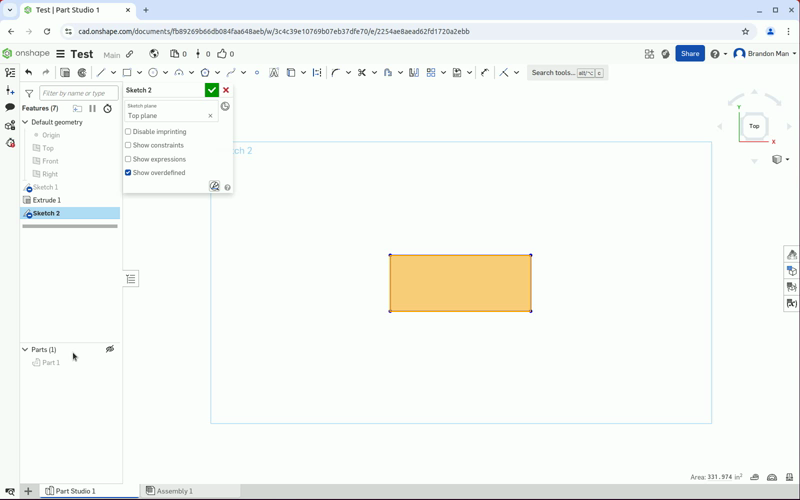
key(shift+e)
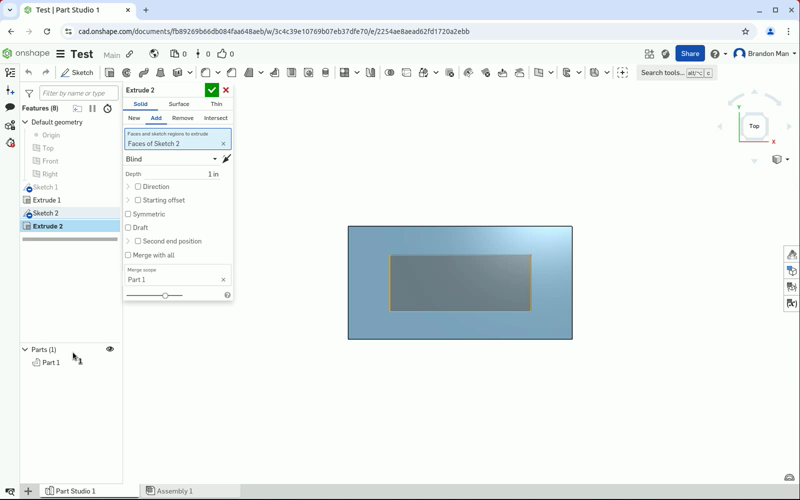
mouse_move(143, 106)
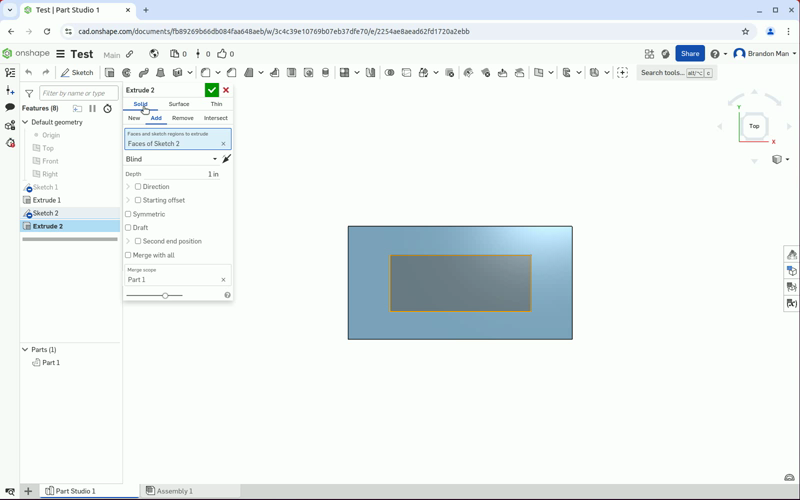
click(143, 106)
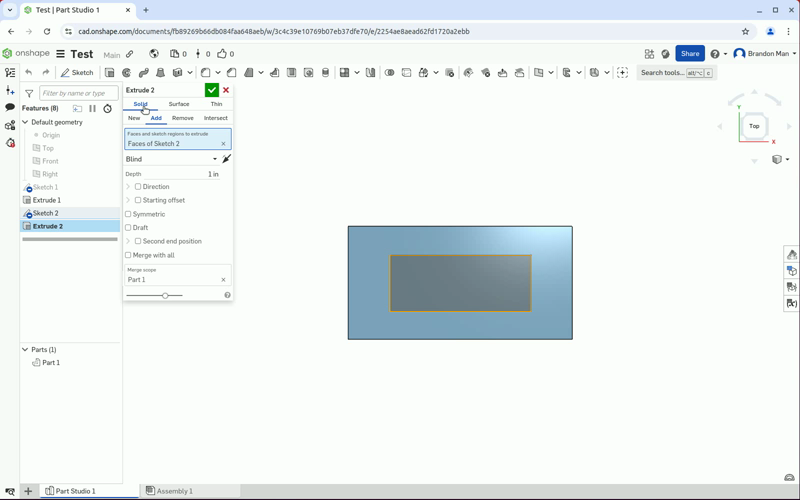
mouse_move(186, 120)
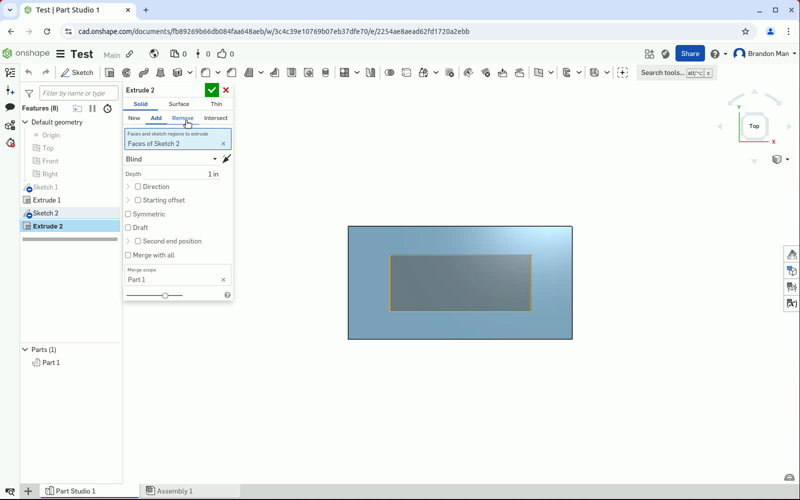
click(186, 120)
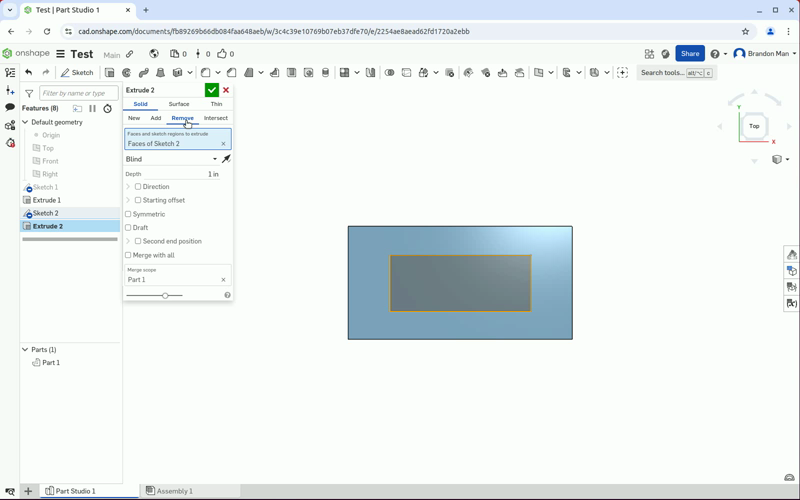
key(tab, 4)
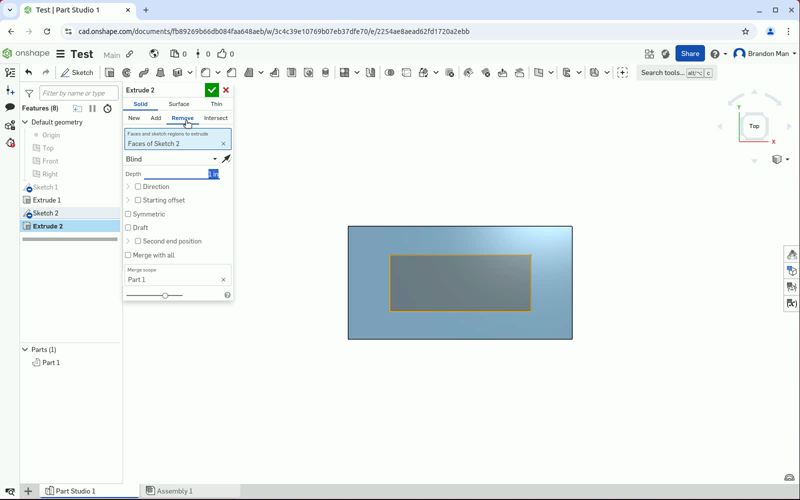
text(0.481)
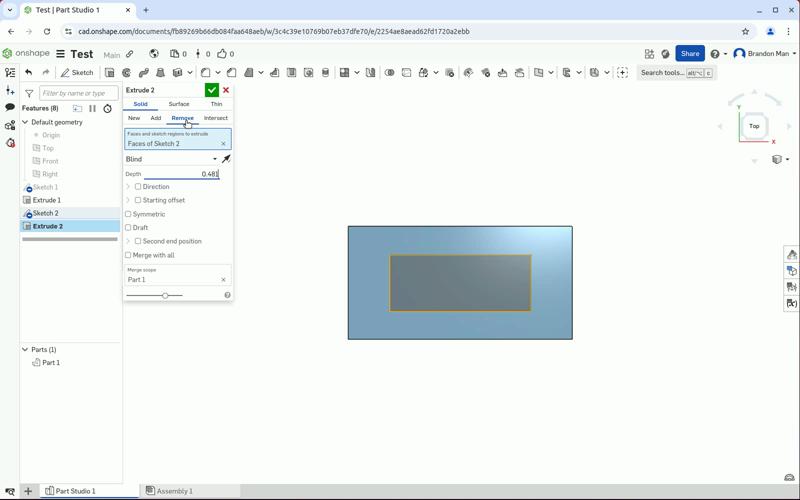
key(tab, 6)
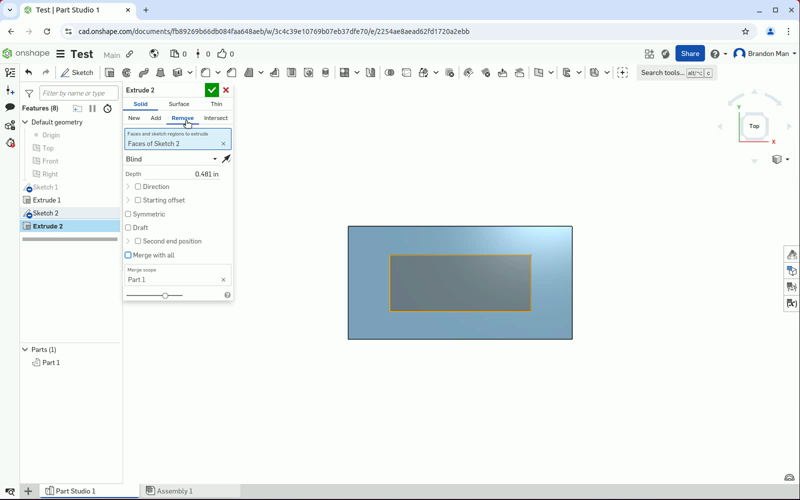
key(space)
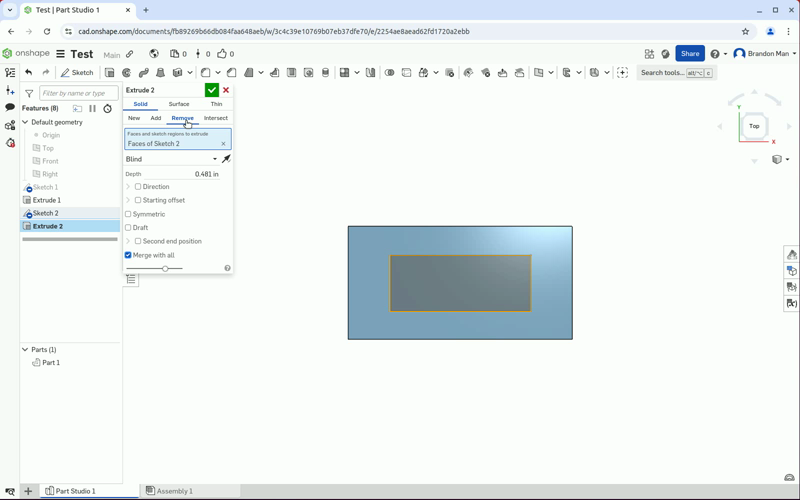
key(enter)
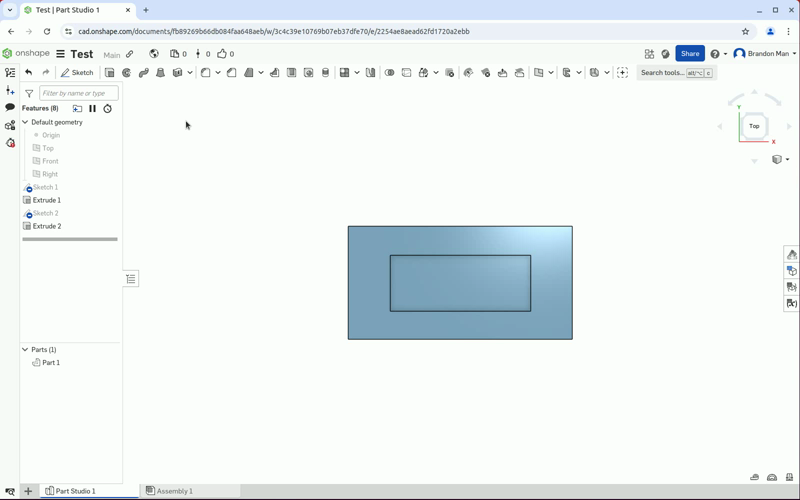
key(shift+h)
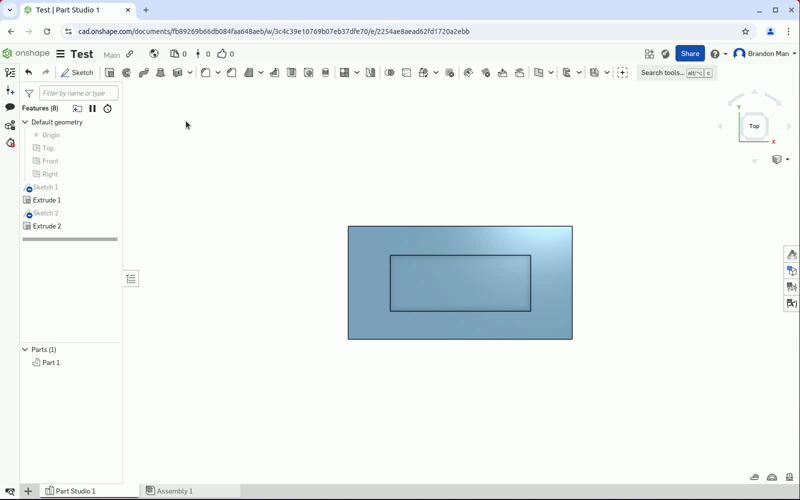
key(shift+h)
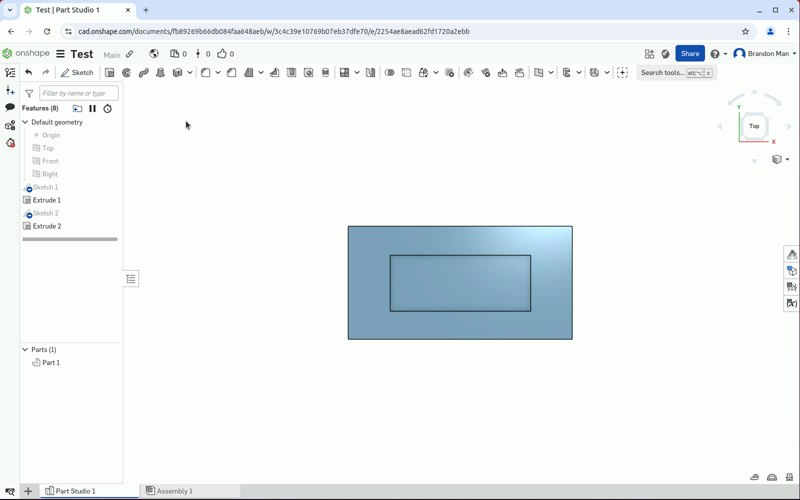
mouse_move(73, 189)
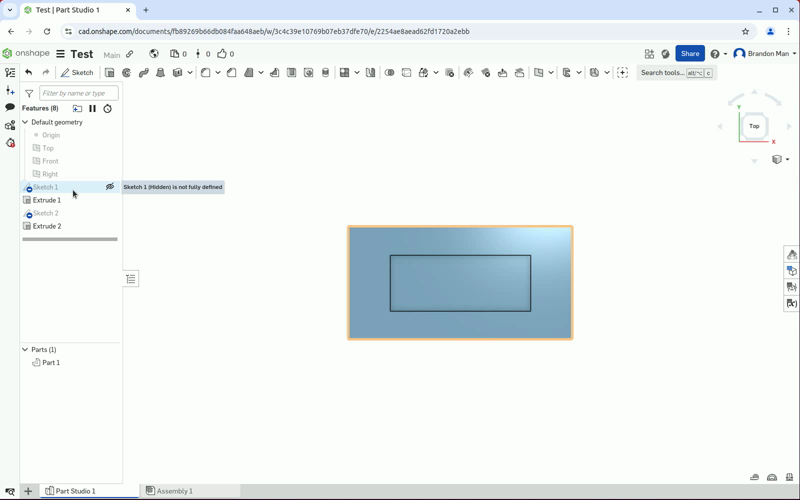
click(73, 189)
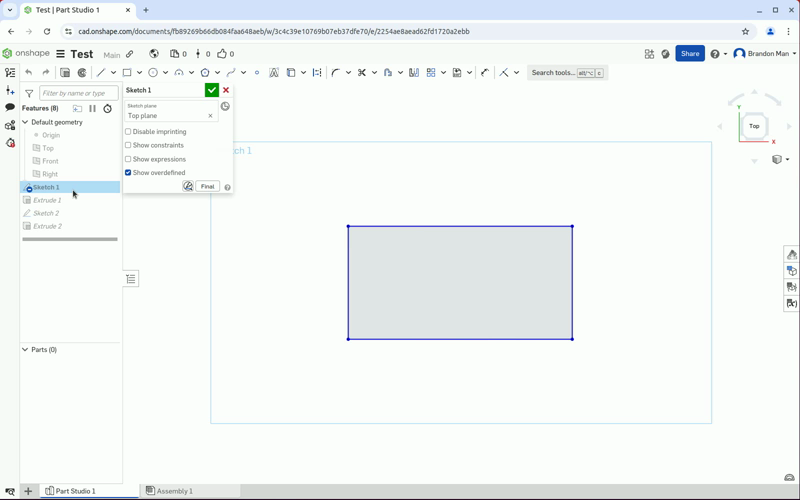
mouse_move(229, 92)
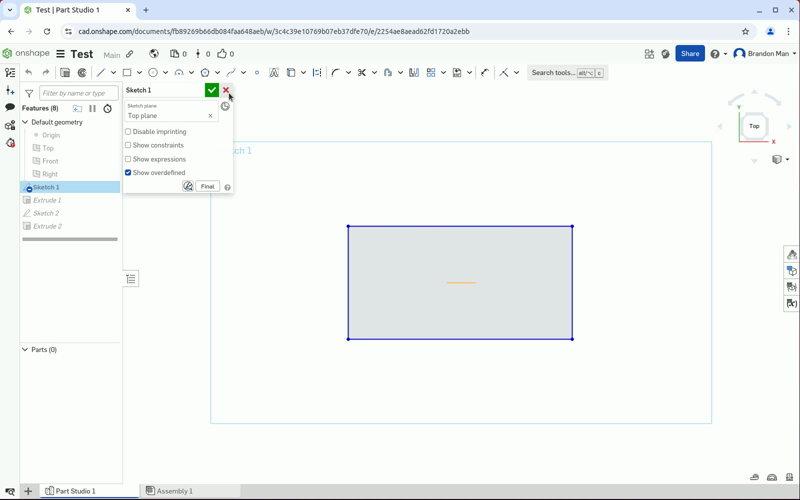
click(229, 92)
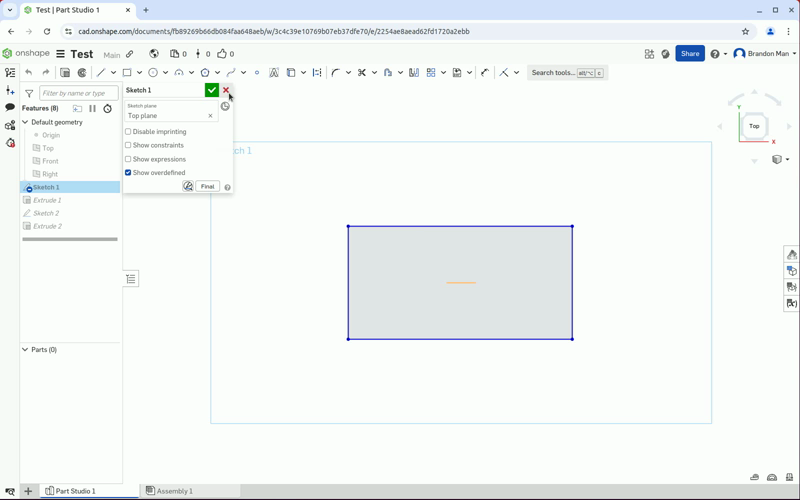
key(shift+s)
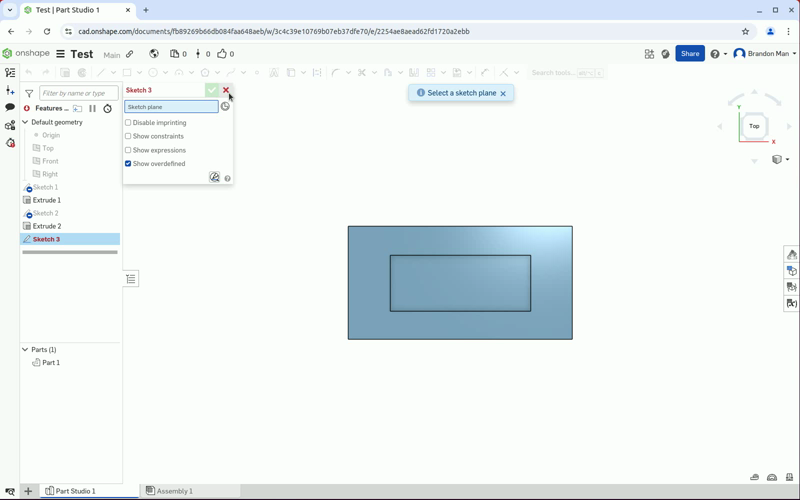
mouse_move(73, 150)
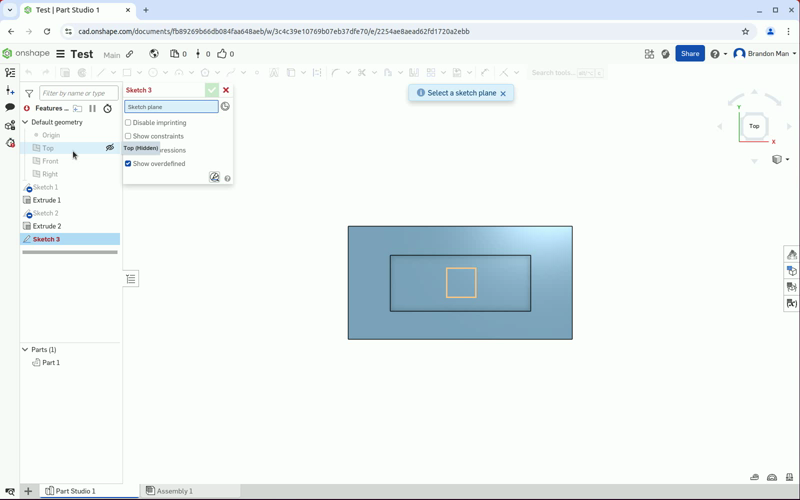
click(73, 150)
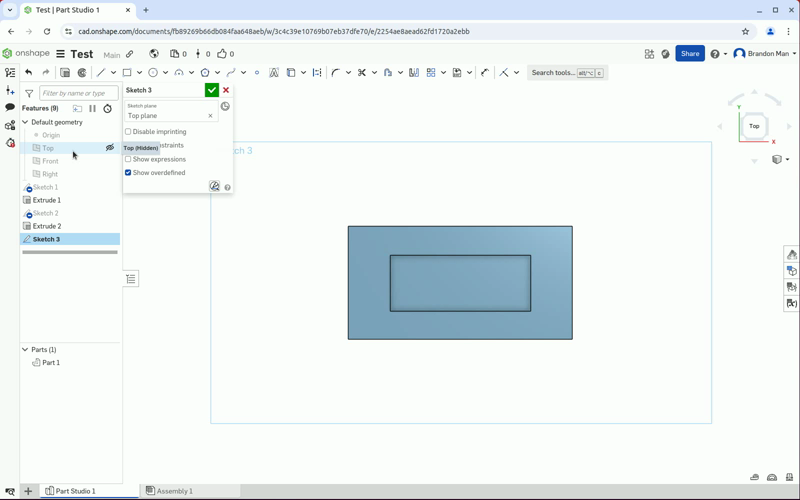
mouse_move(73, 352)
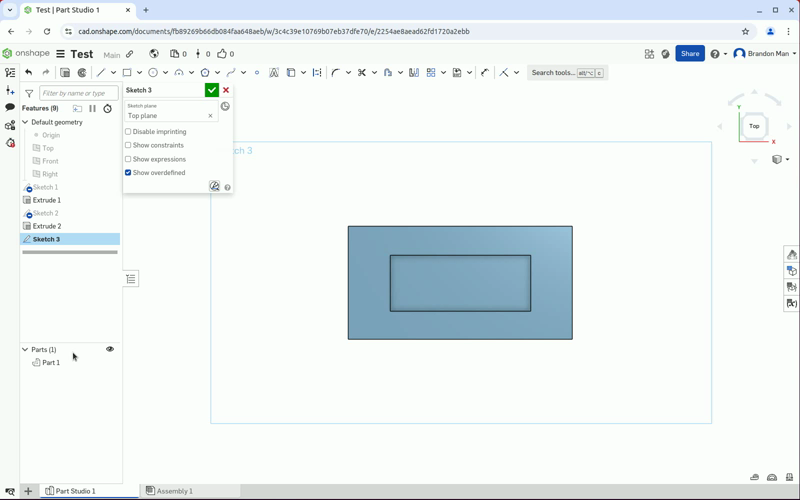
key(y)
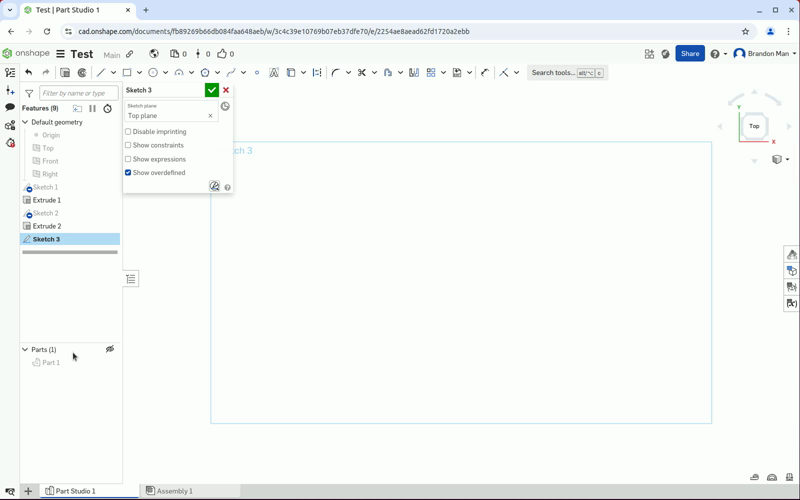
key(l)
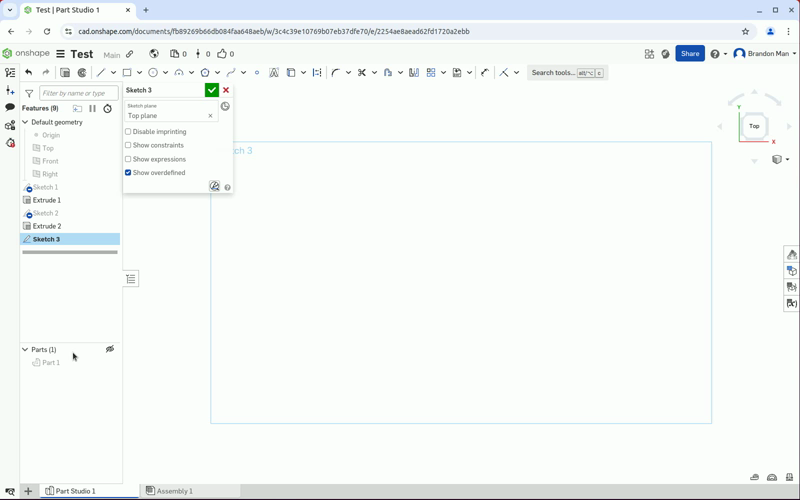
key_down(shift)
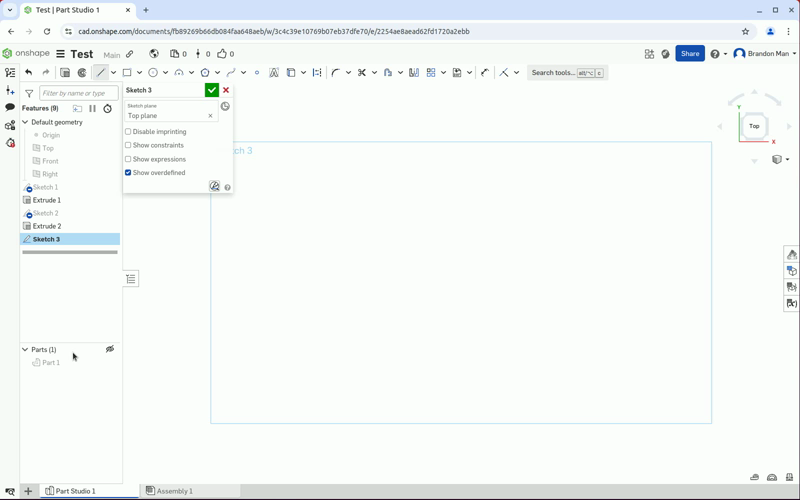
mouse_move(395, 307)
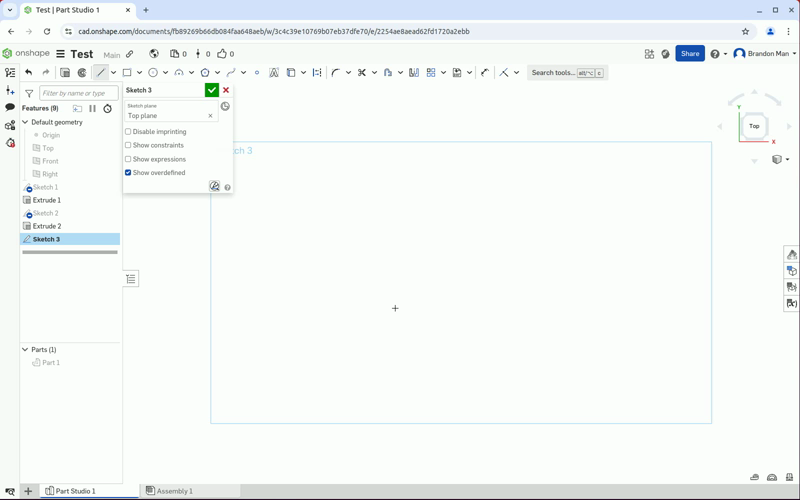
click(395, 307)
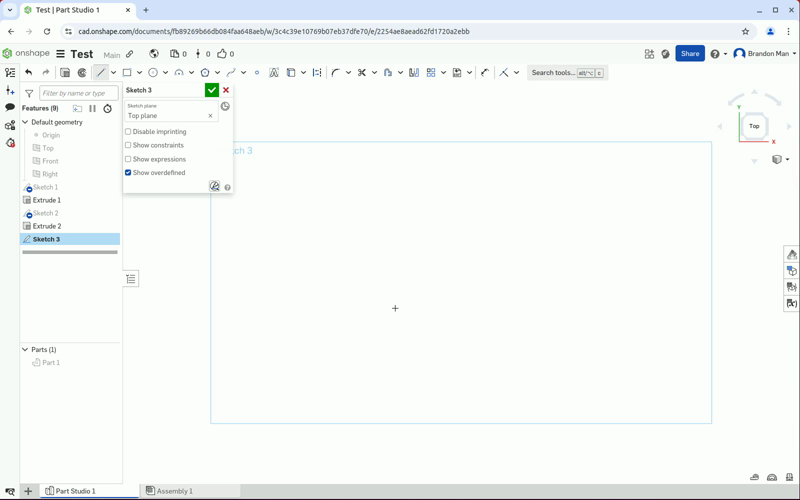
key_up(shift)
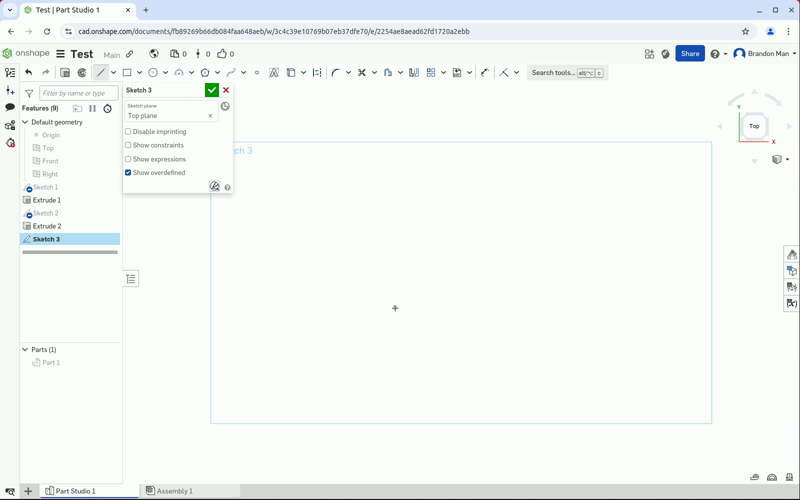
key_down(shift)
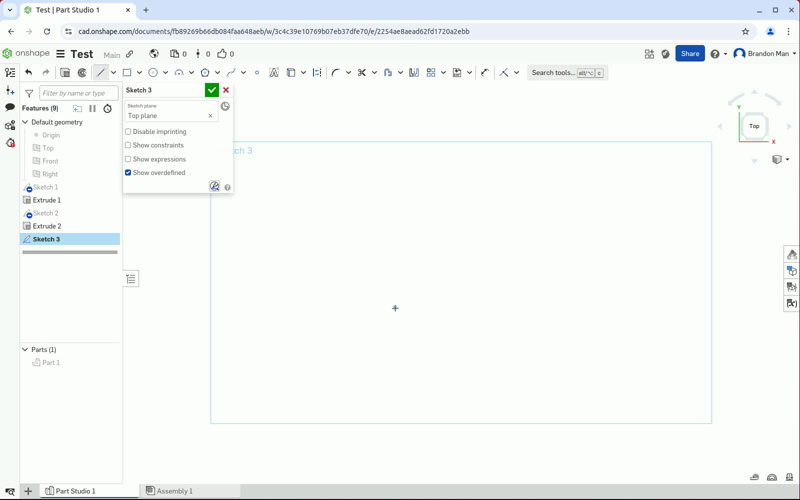
mouse_move(526, 307)
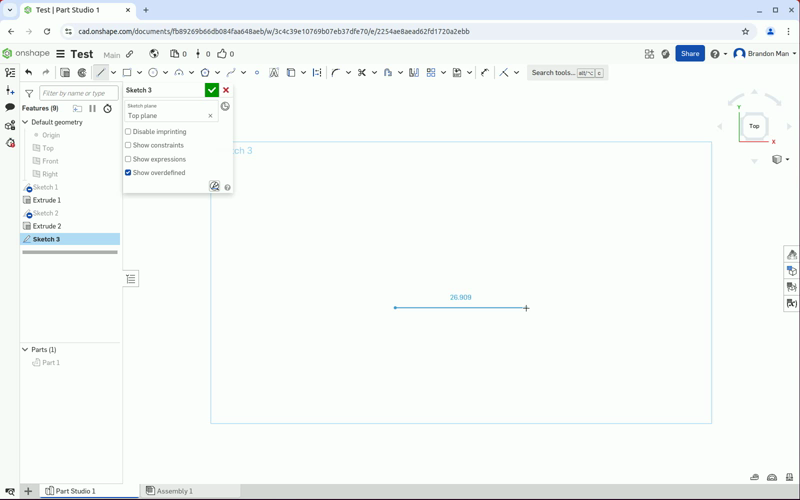
click(526, 307)
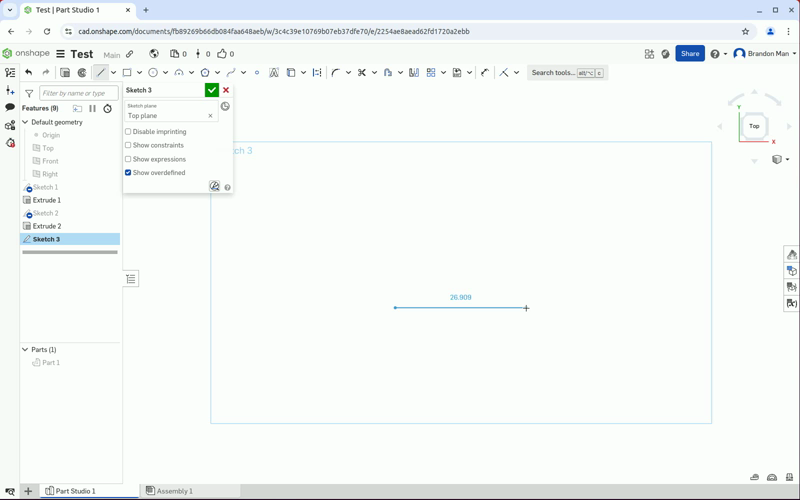
key_up(shift)
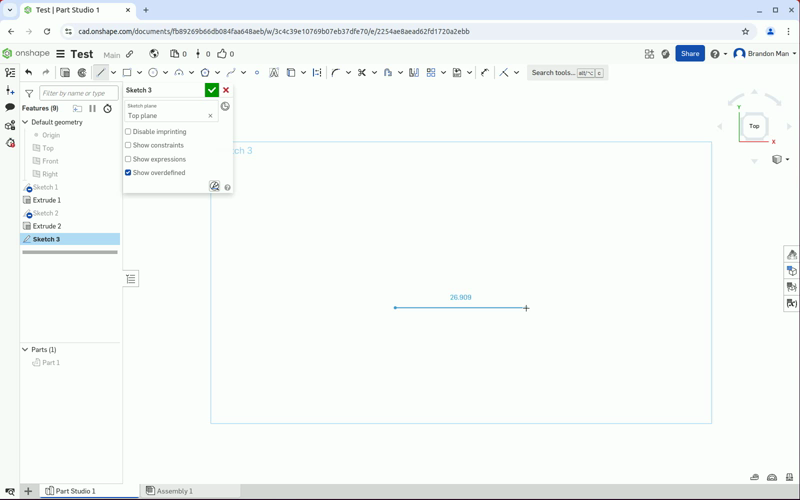
key_down(shift)
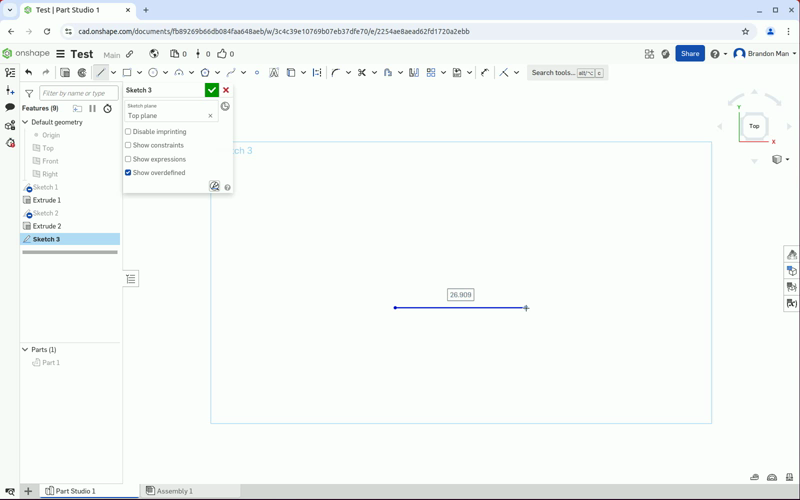
mouse_move(556, 307)
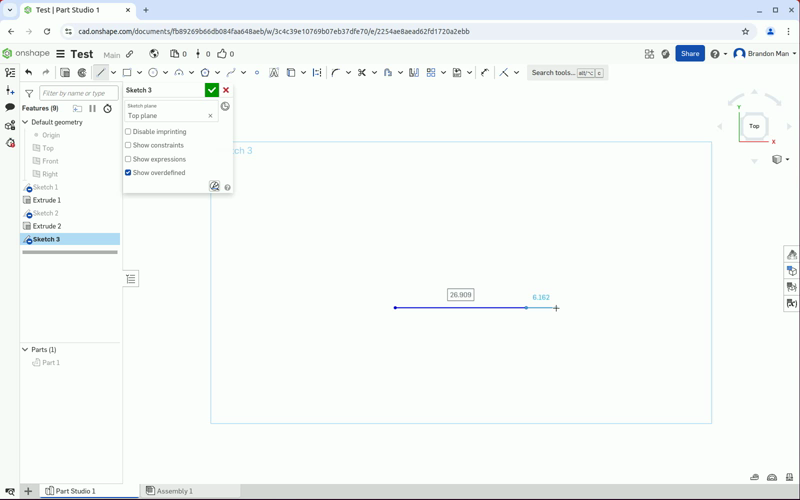
mouse_move(526, 259)
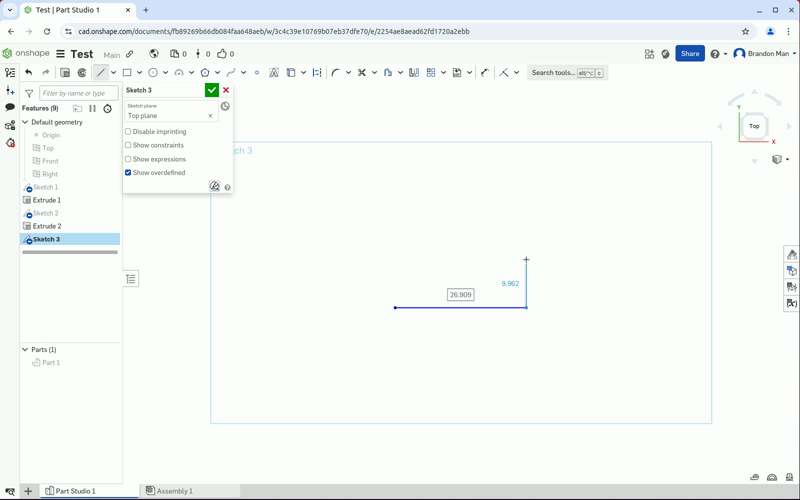
click(526, 259)
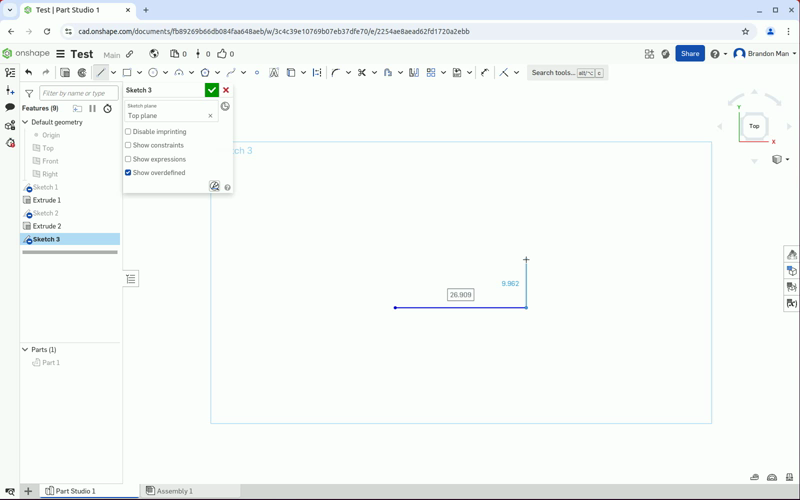
key_up(shift)
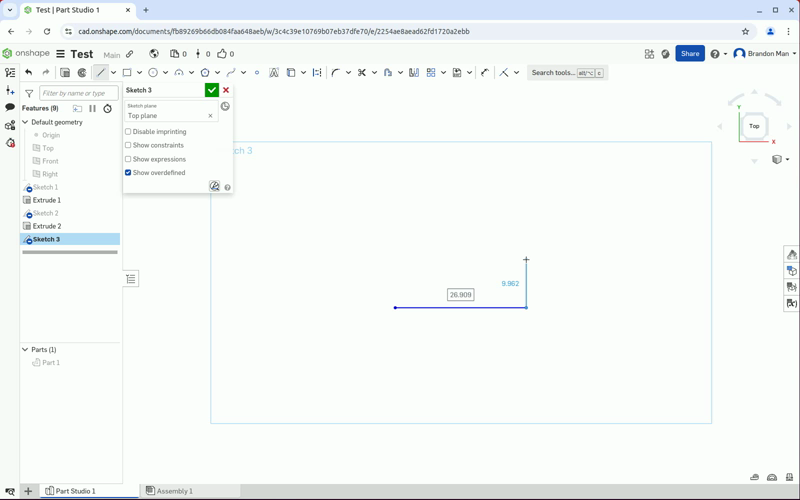
key_down(shift)
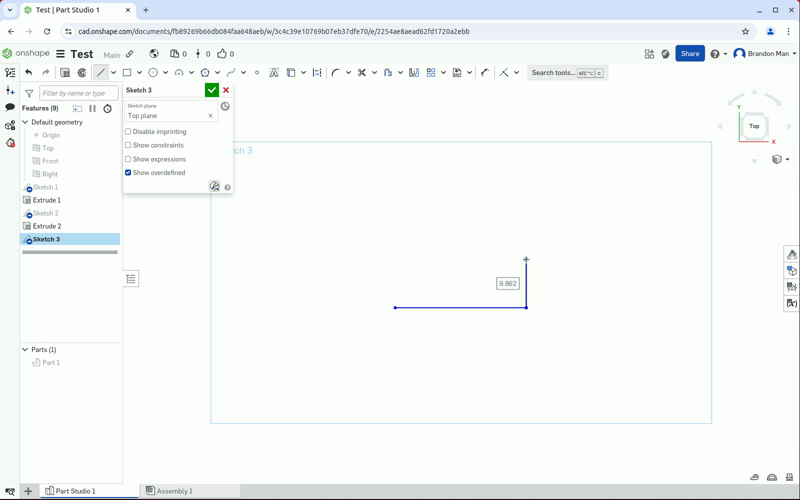
mouse_move(395, 259)
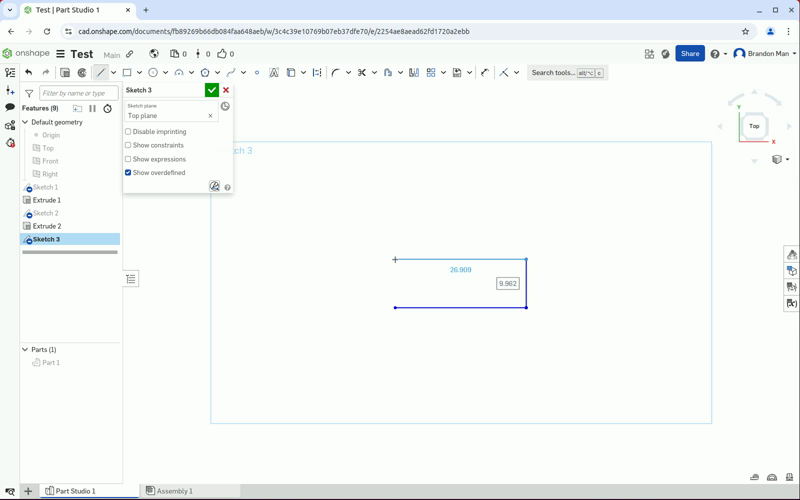
click(395, 259)
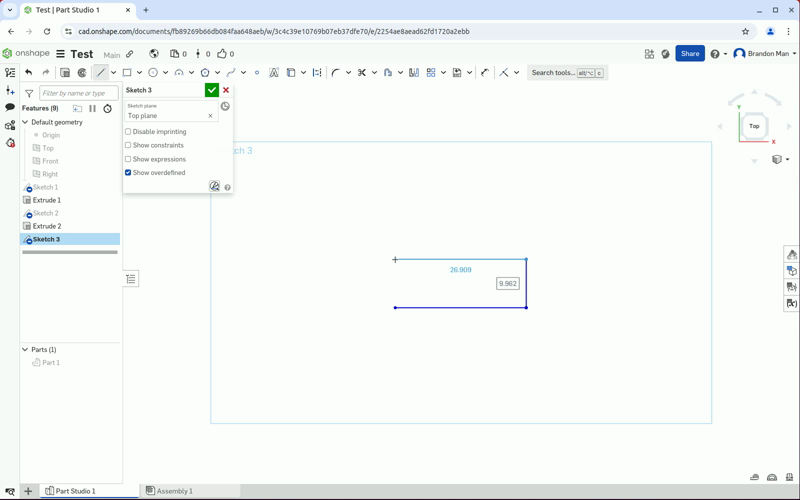
key_up(shift)
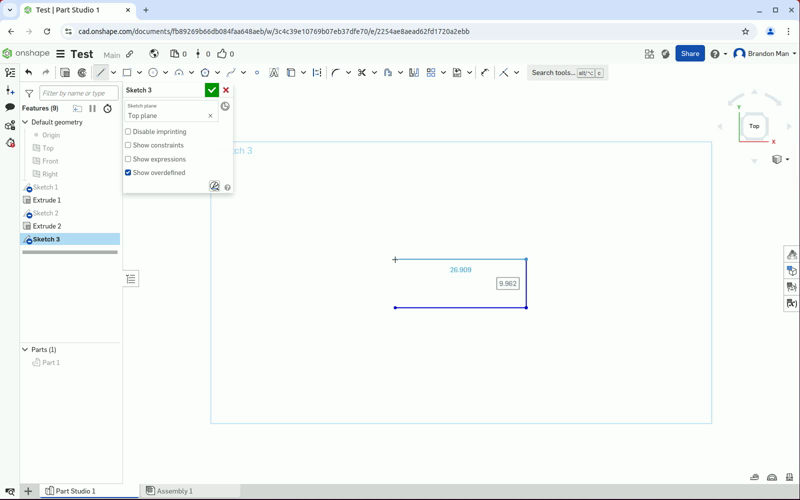
mouse_move(425, 259)
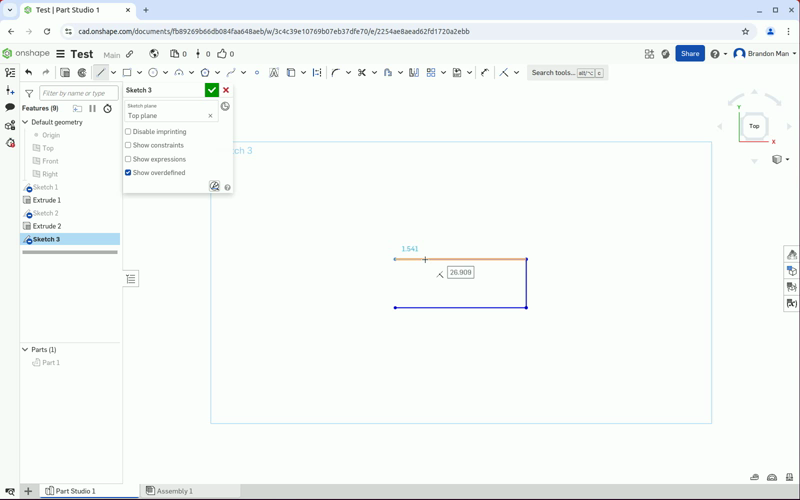
key_down(shift)
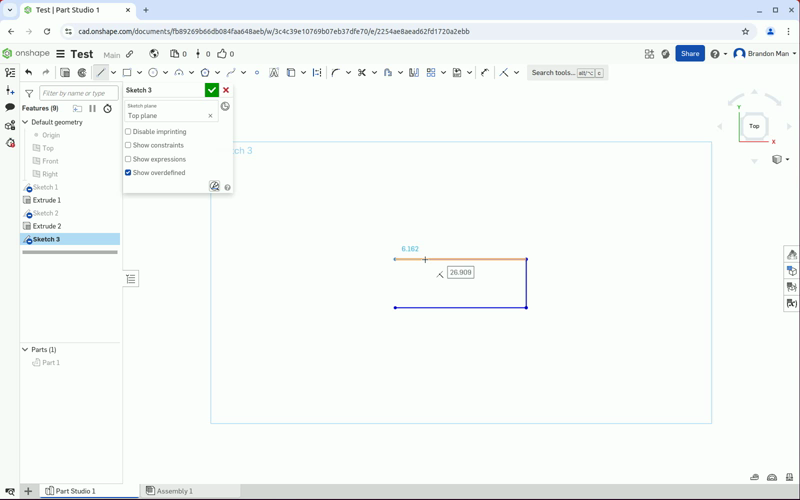
mouse_move(395, 307)
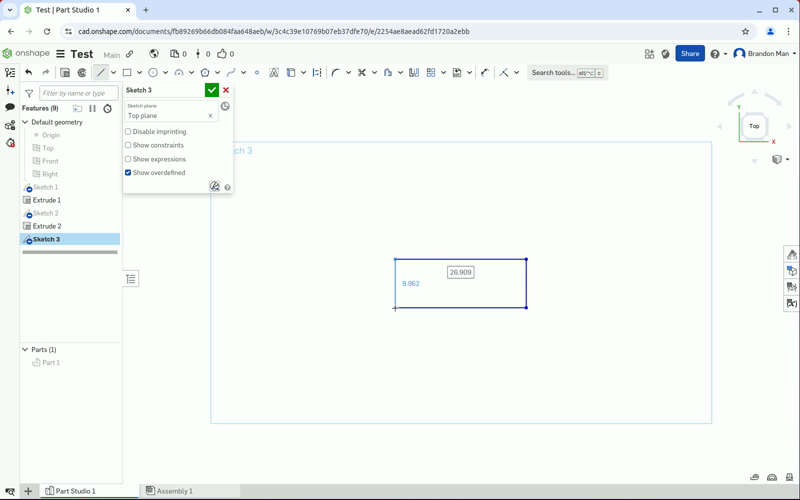
key_up(shift)
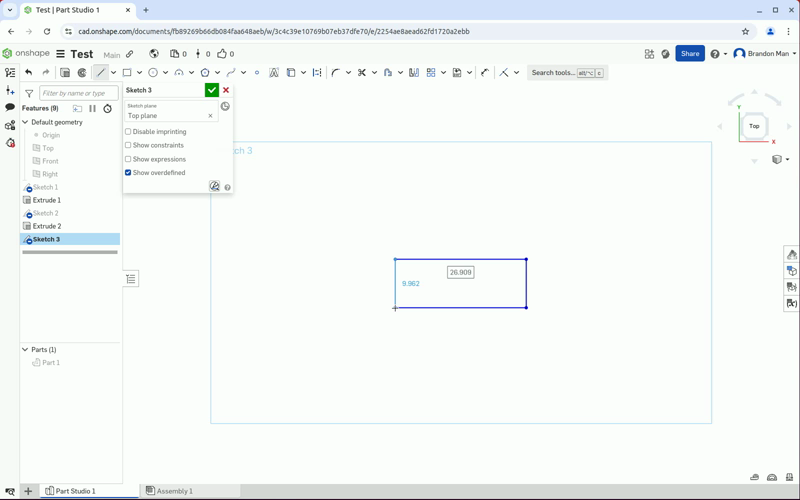
click(395, 307)
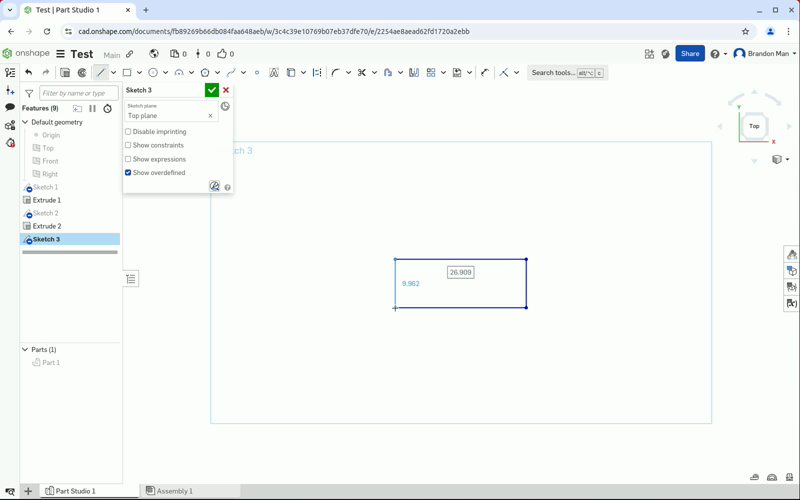
key(esc)
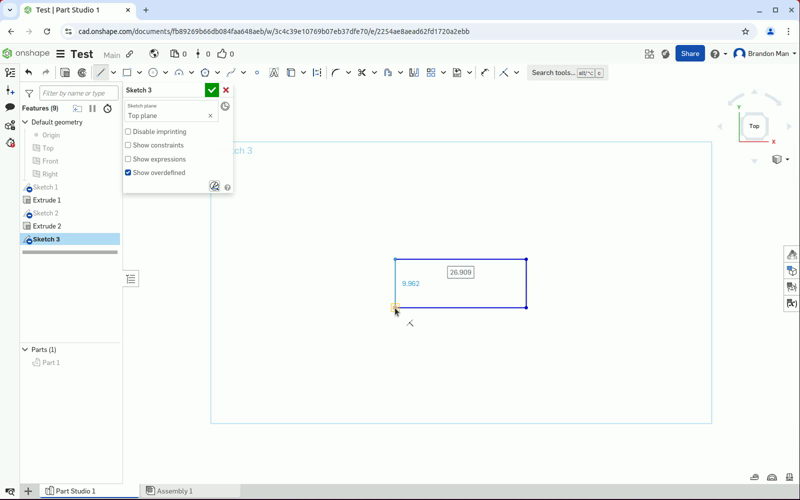
mouse_move(476, 264)
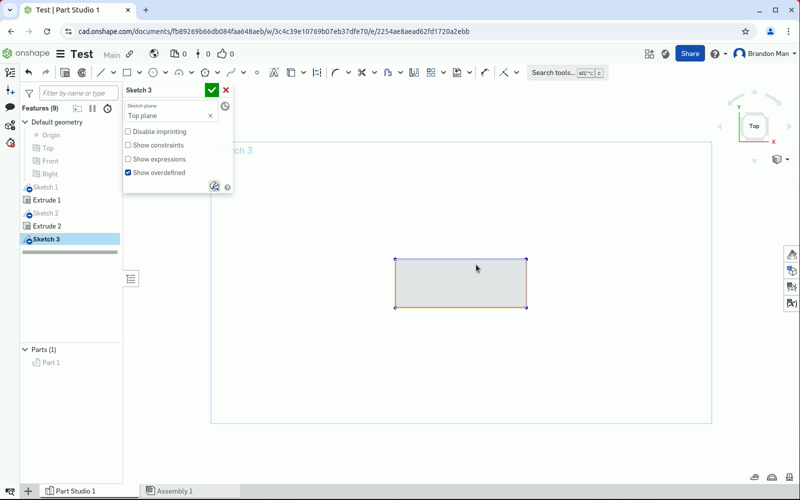
click(476, 264)
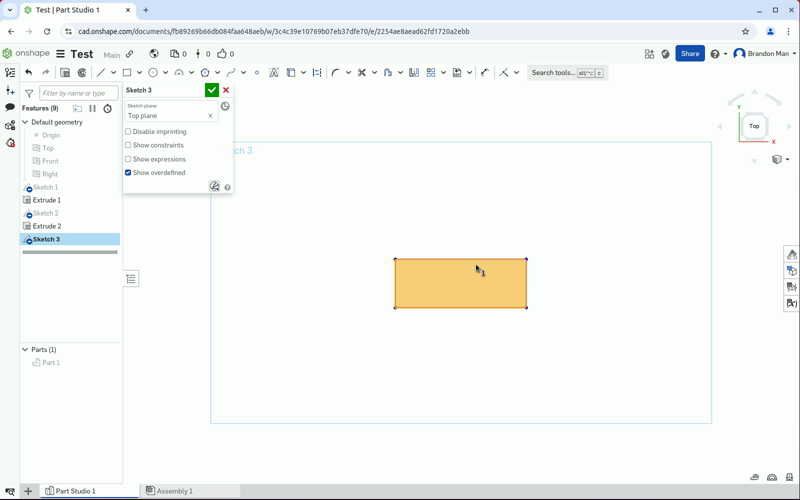
mouse_move(73, 352)
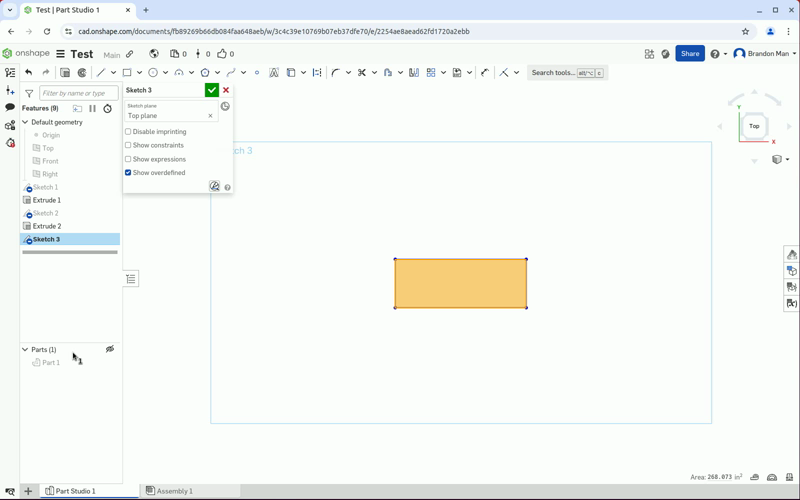
key(shift+y)
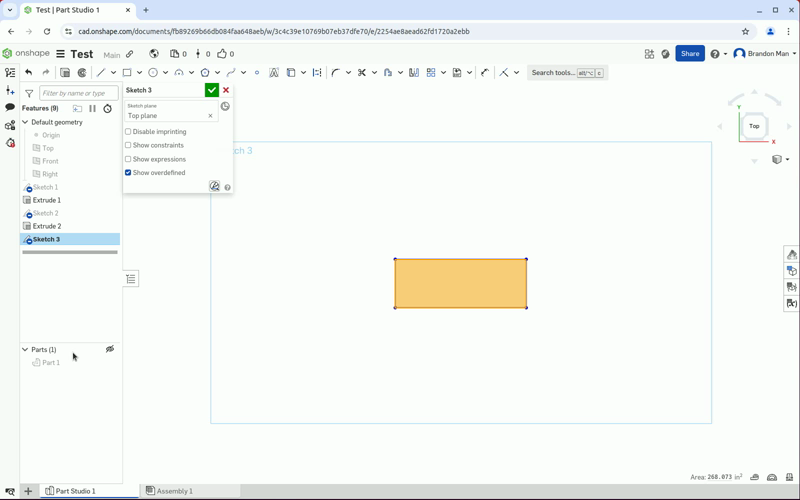
key(shift+e)
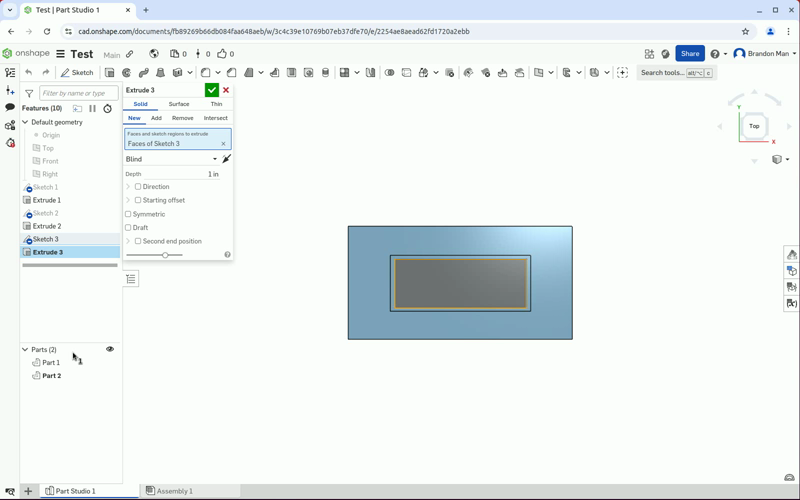
mouse_move(143, 106)
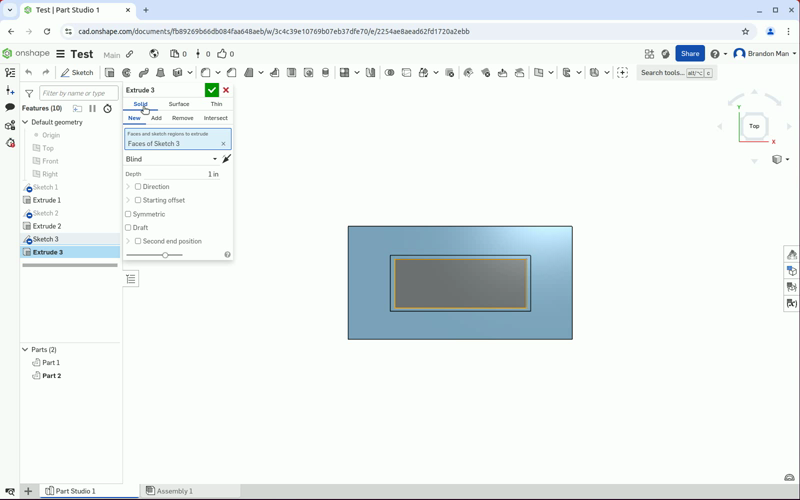
click(143, 106)
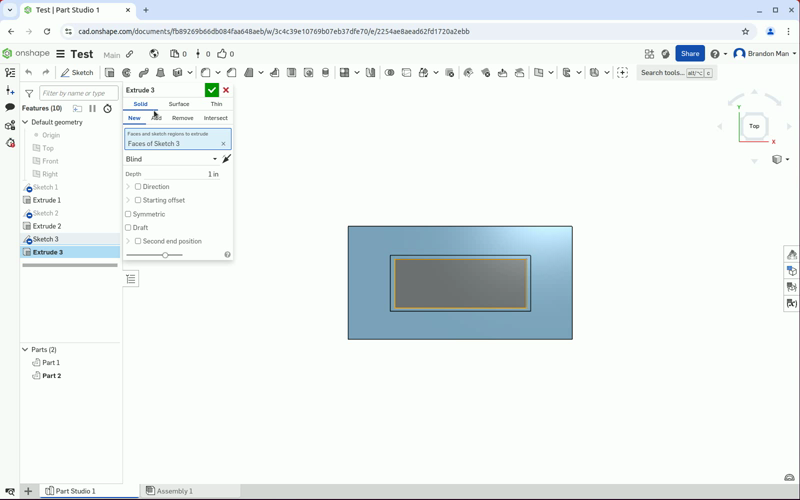
mouse_move(186, 120)
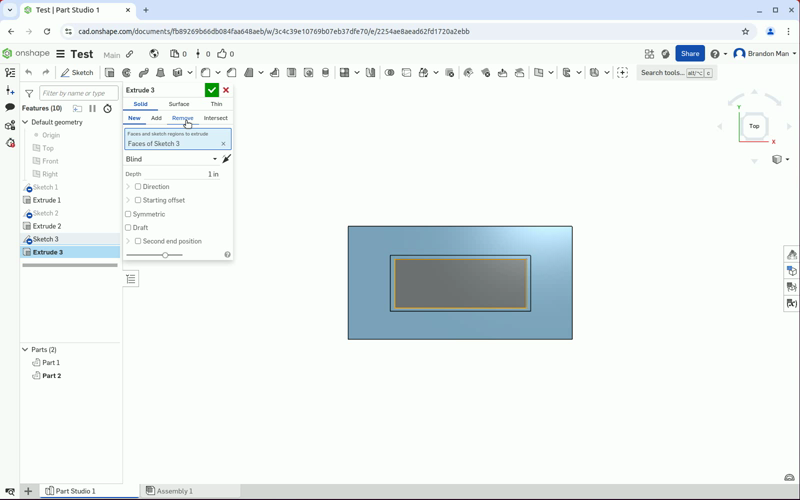
click(186, 120)
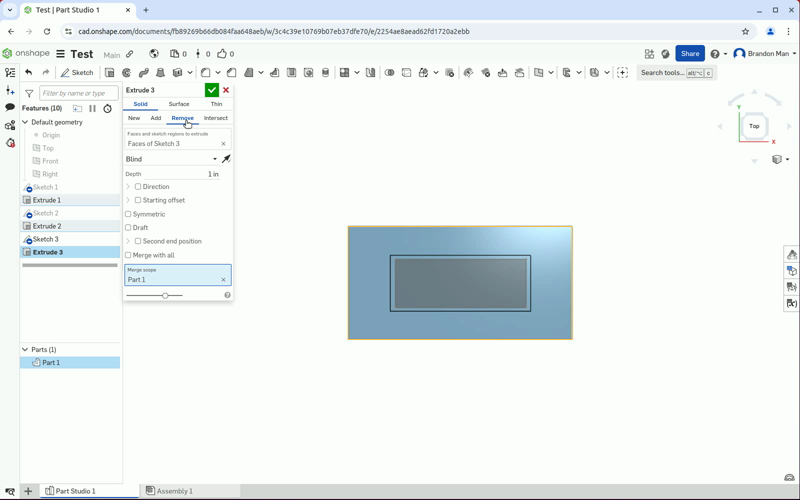
key(tab, 4)
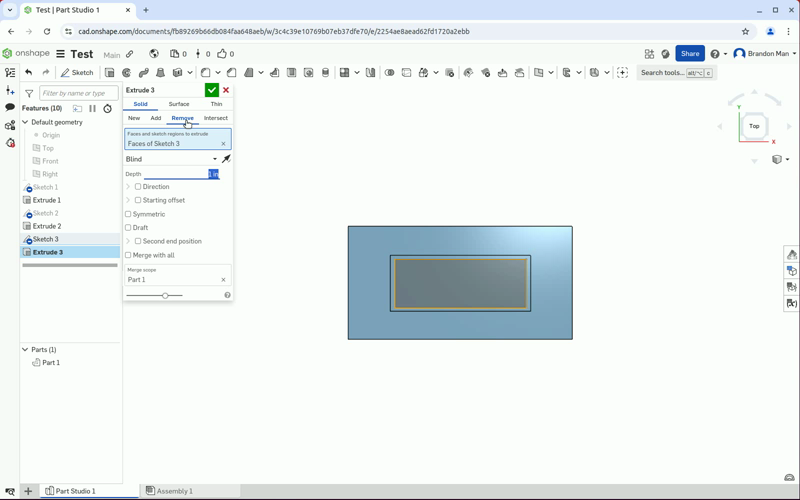
text(3.851)
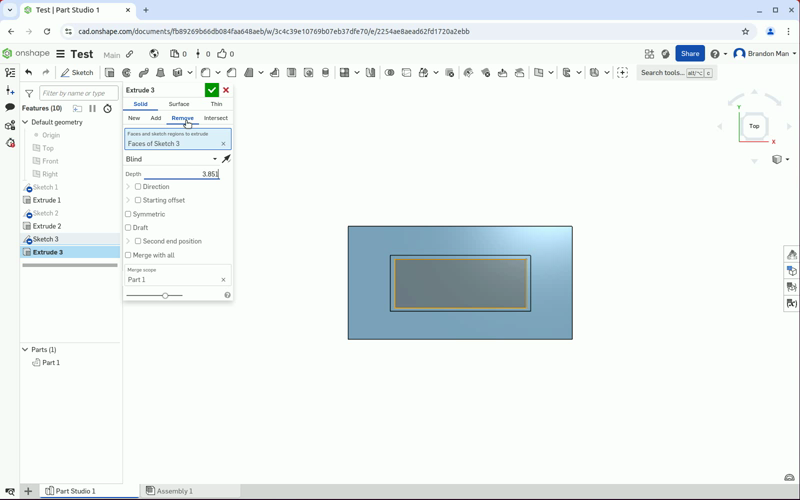
key(tab, 6)
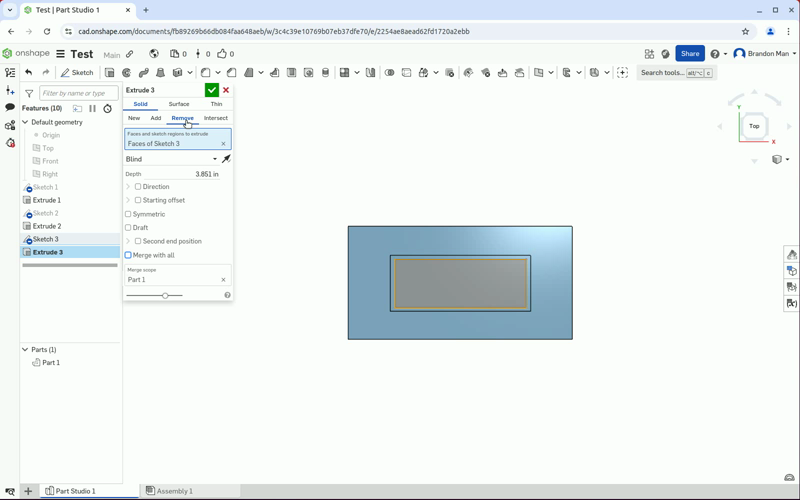
key(space)
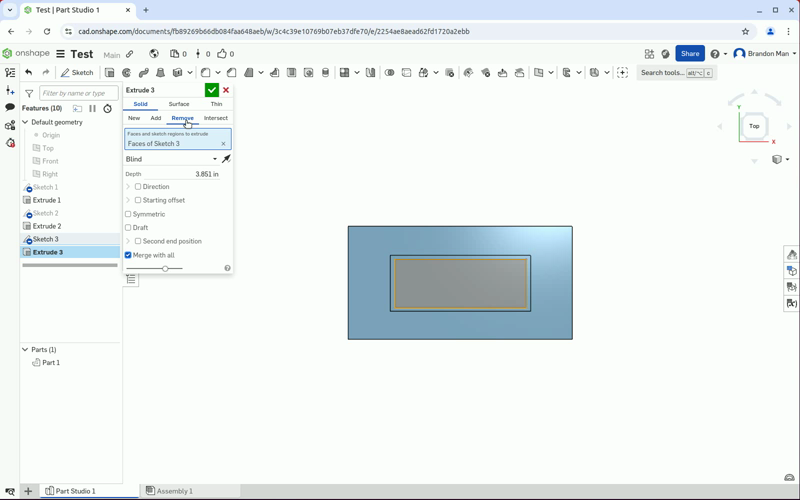
key(enter)
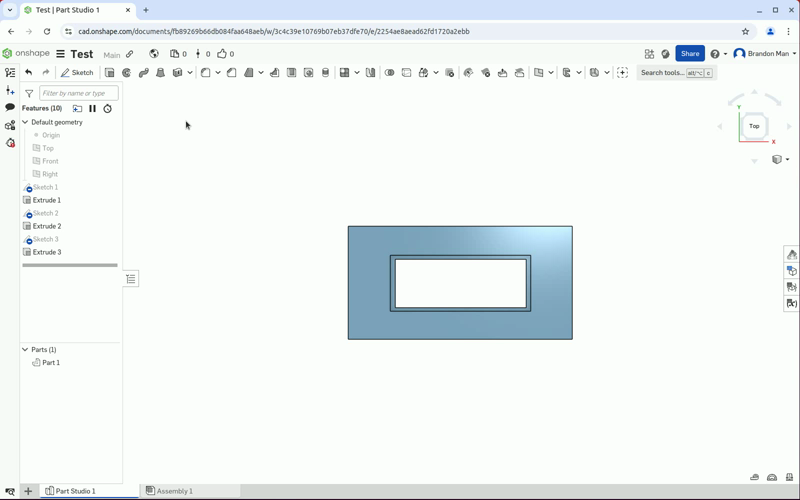
key(shift+h)
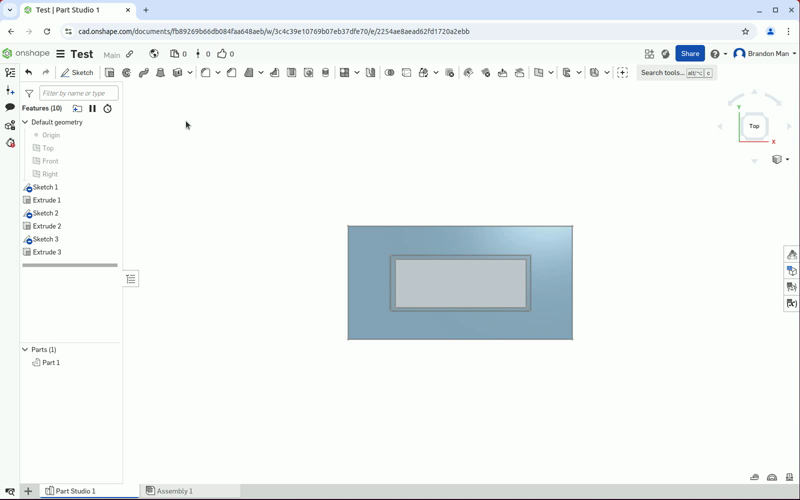
key(shift+h)
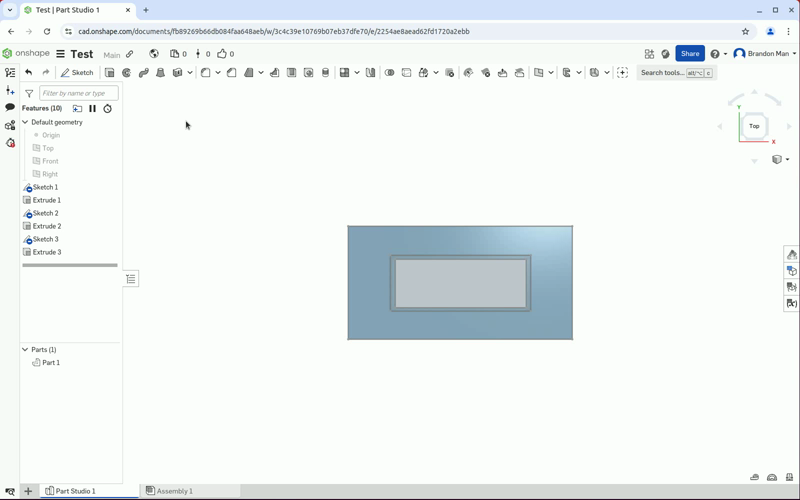
key(shift+7)
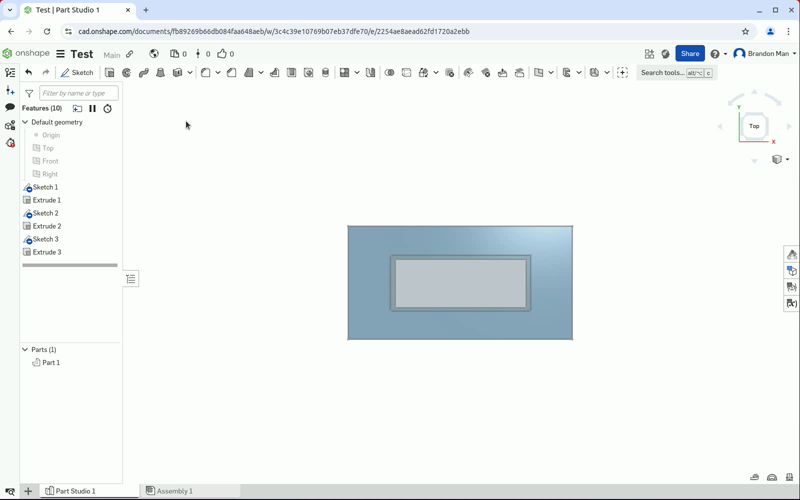
key(up, 3)
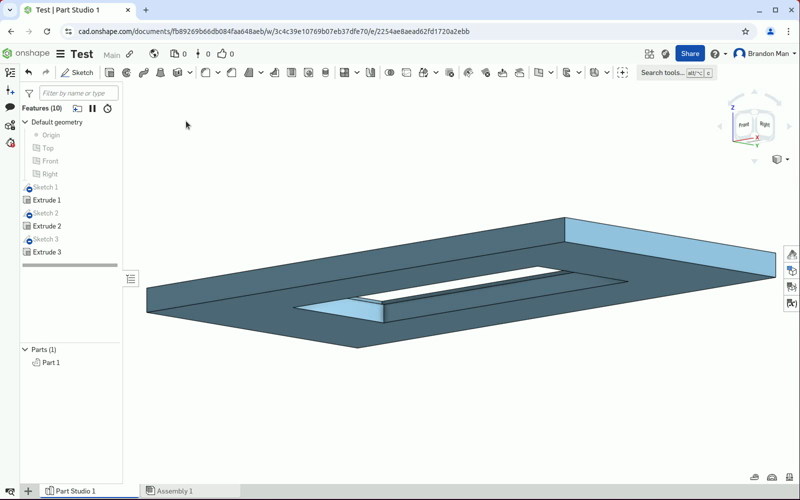
key(left, 3)
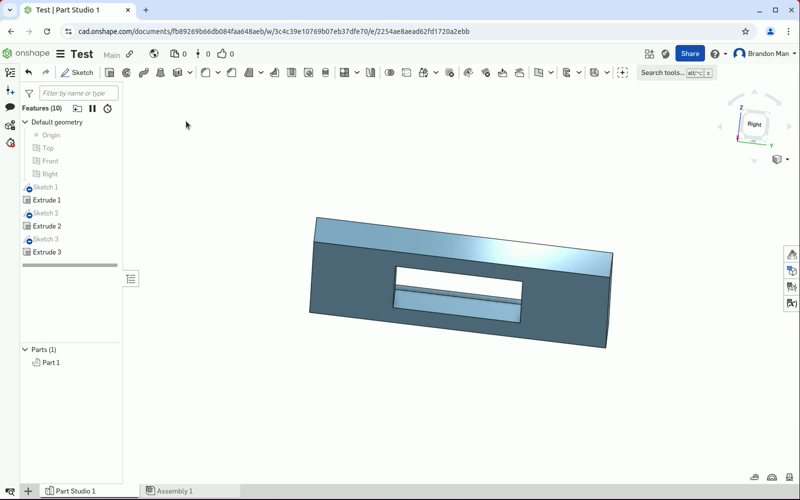
key(right, 3)
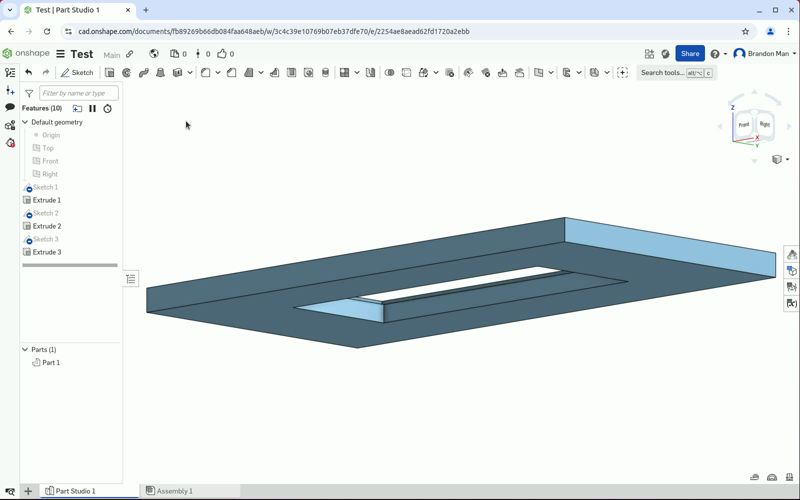
key(down, 3)
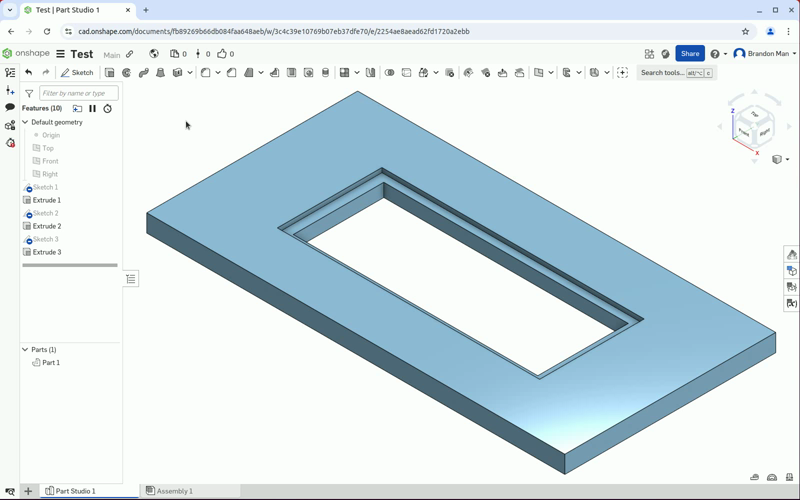
mouse_move(73, 189)
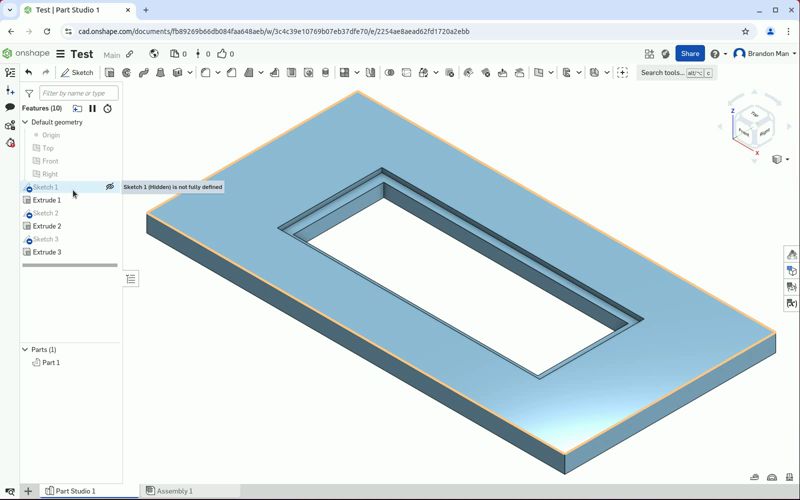
click(73, 189)